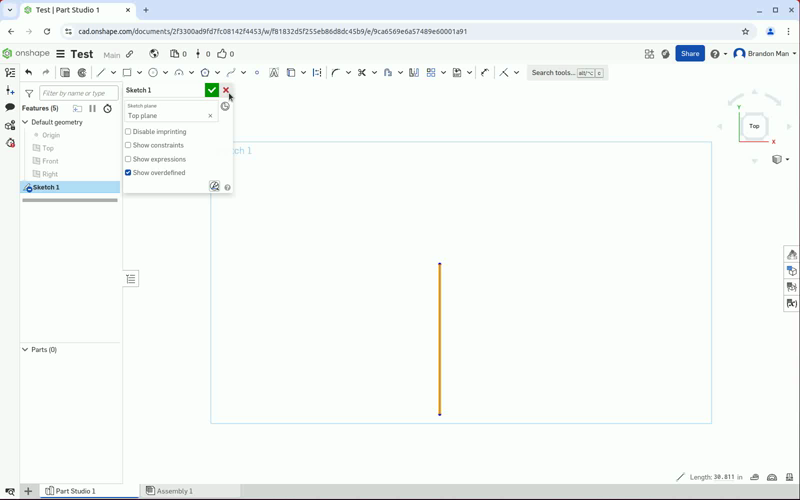
key(shift+h)
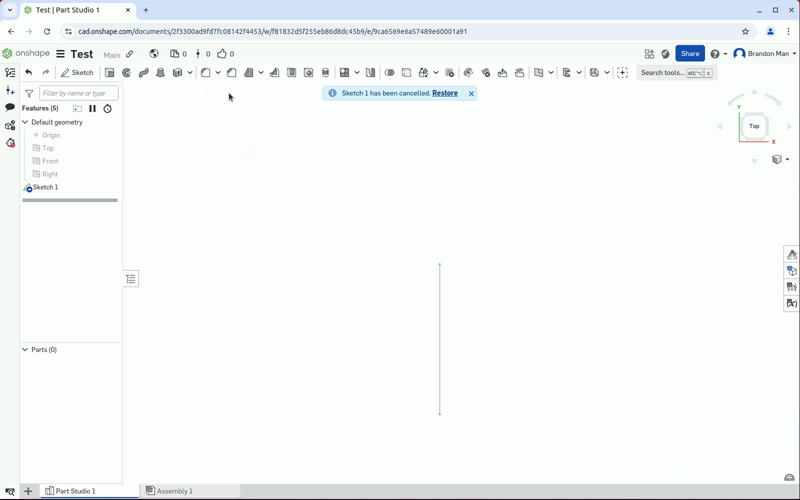
key(shift+s)
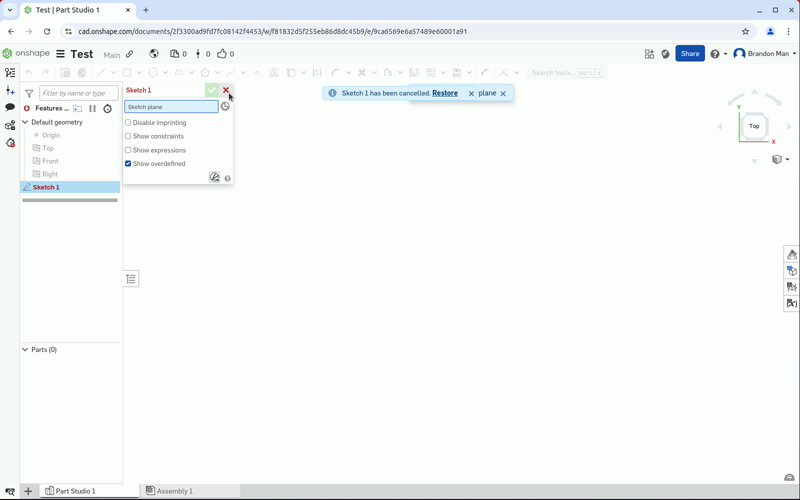
mouse_move(73, 150)
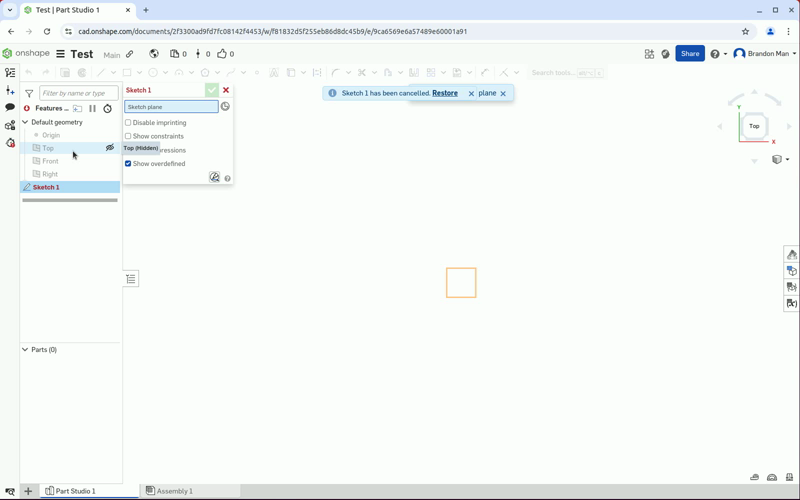
click(73, 150)
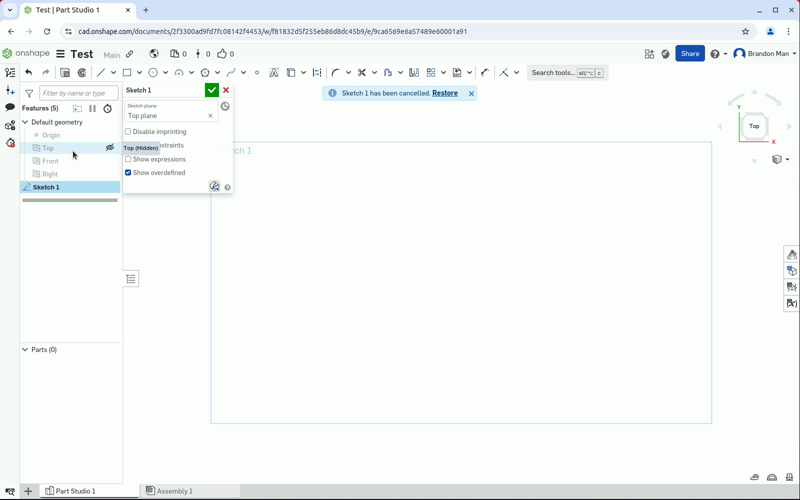
mouse_move(73, 352)
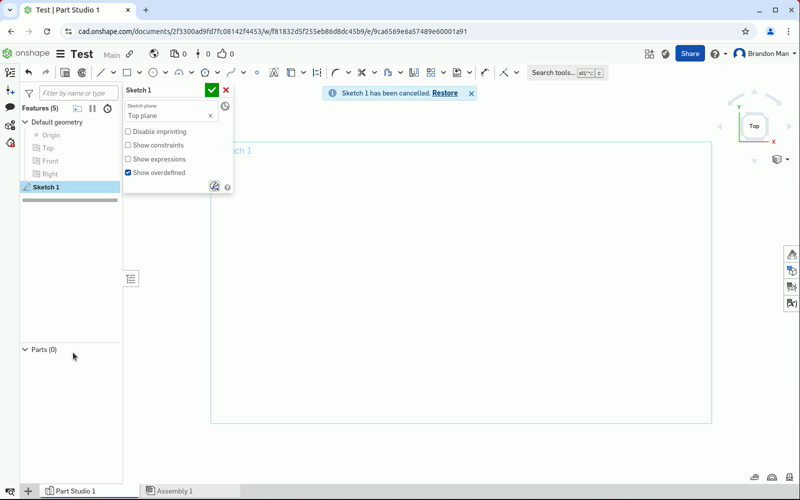
key(y)
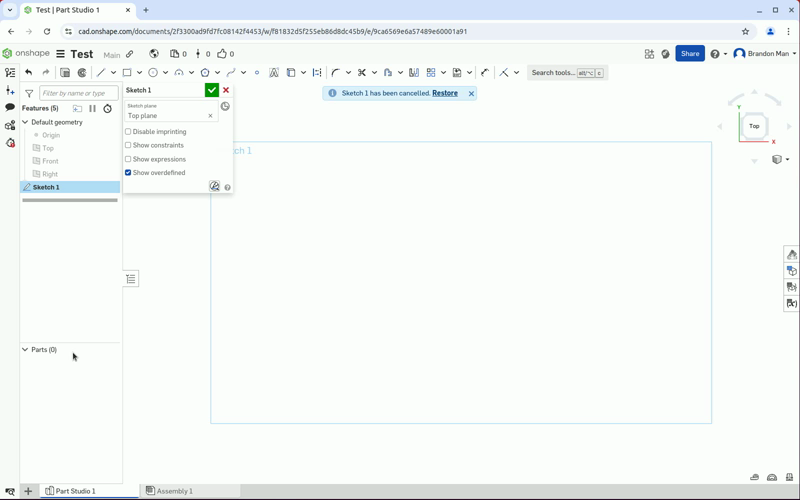
key(c)
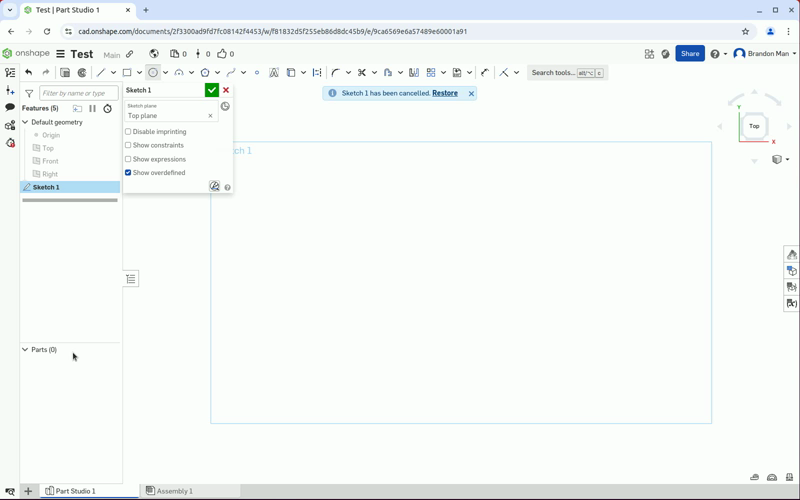
key_down(shift)
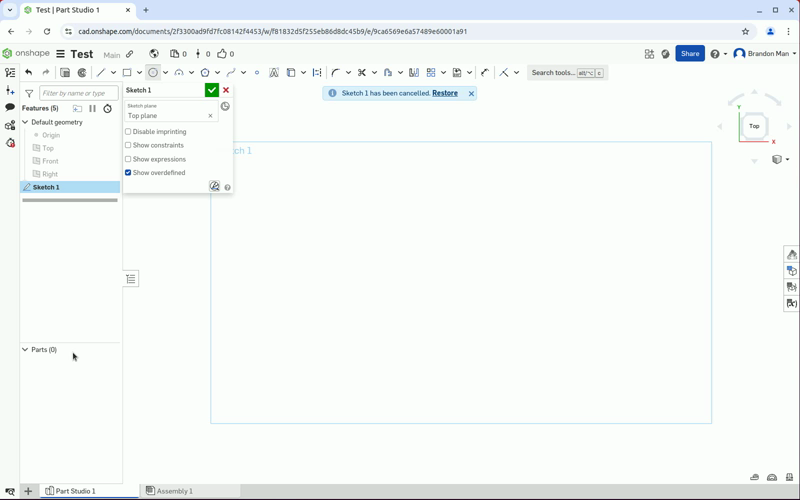
mouse_move(461, 282)
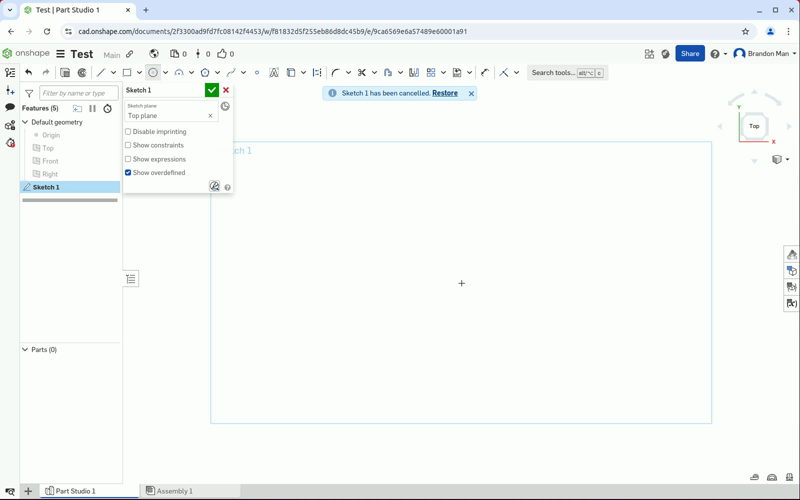
click(461, 282)
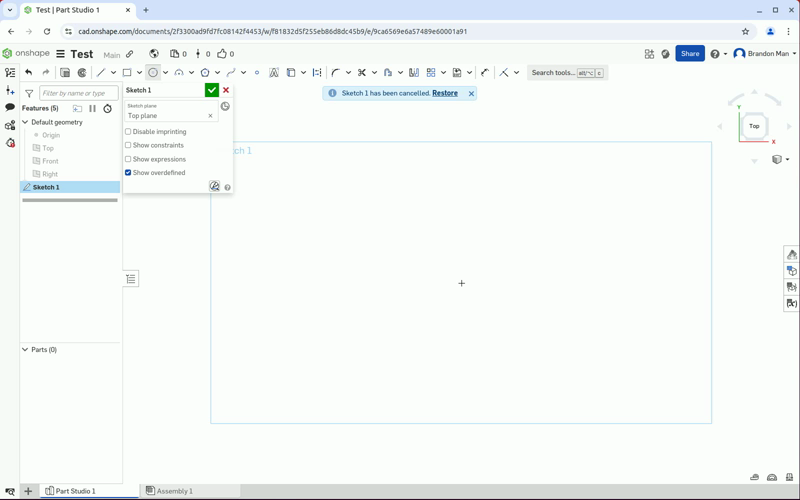
key_up(shift)
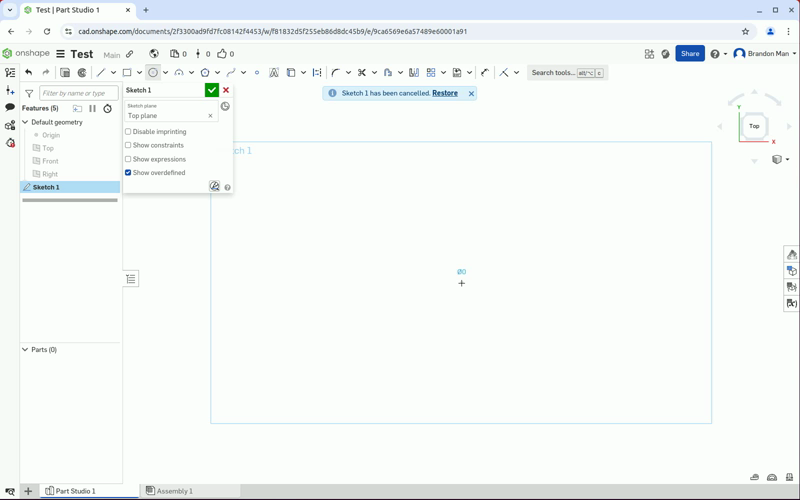
mouse_move(493, 282)
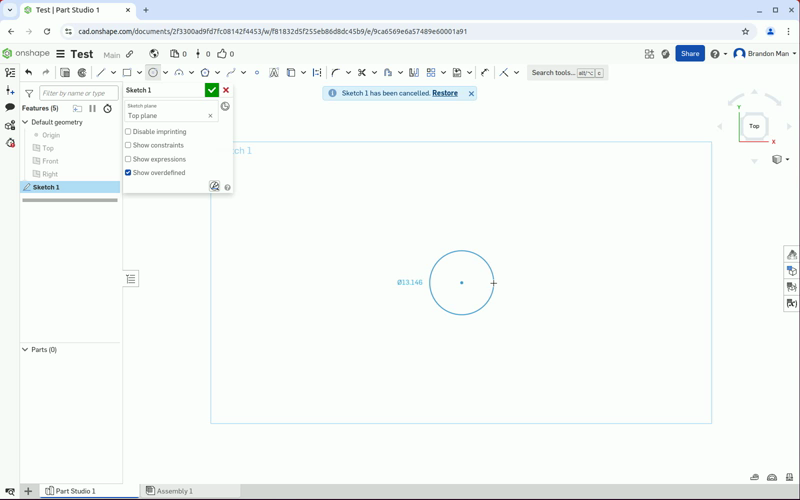
click(493, 282)
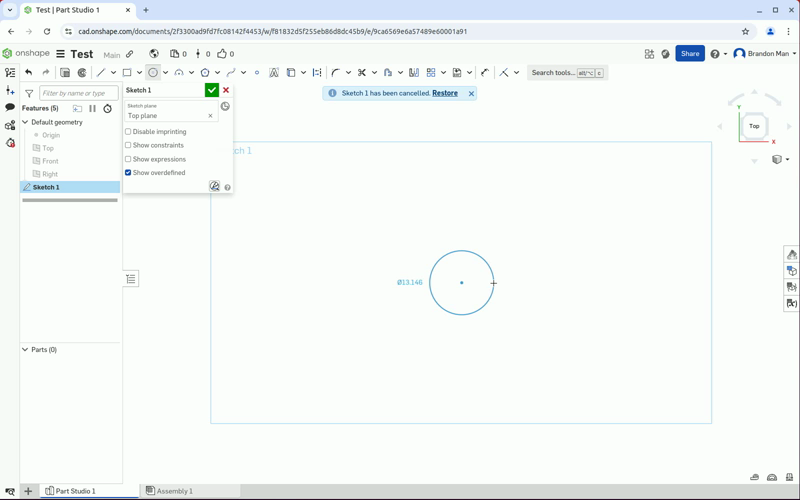
key(esc)
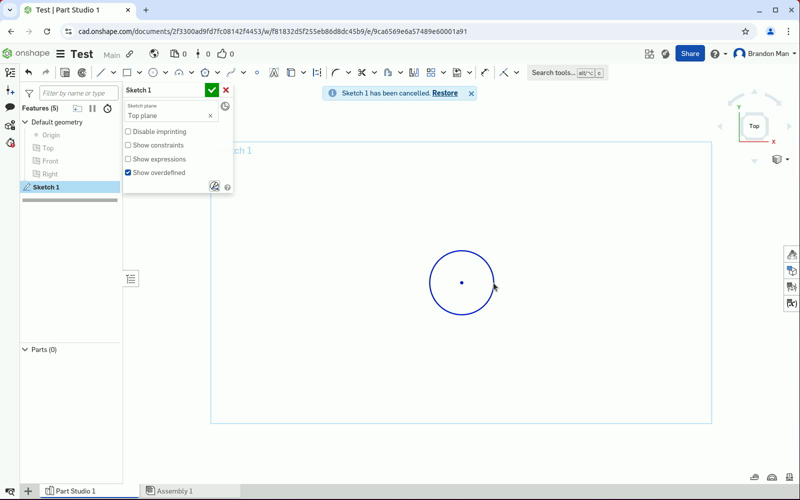
key(c)
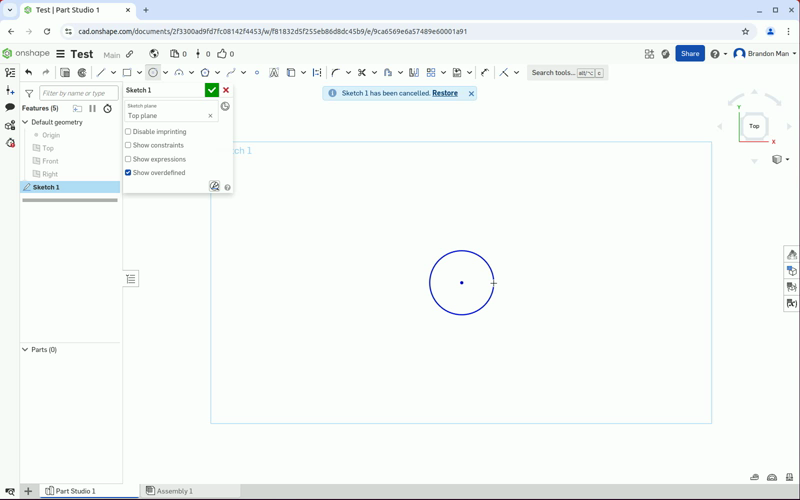
key_down(shift)
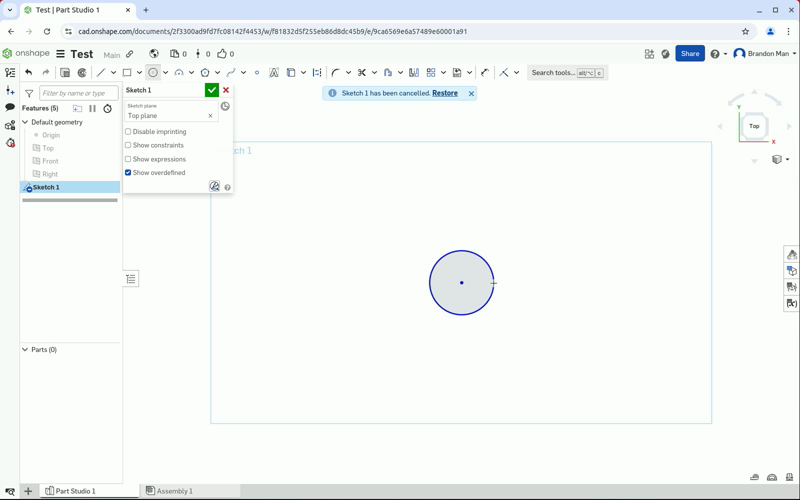
mouse_move(461, 282)
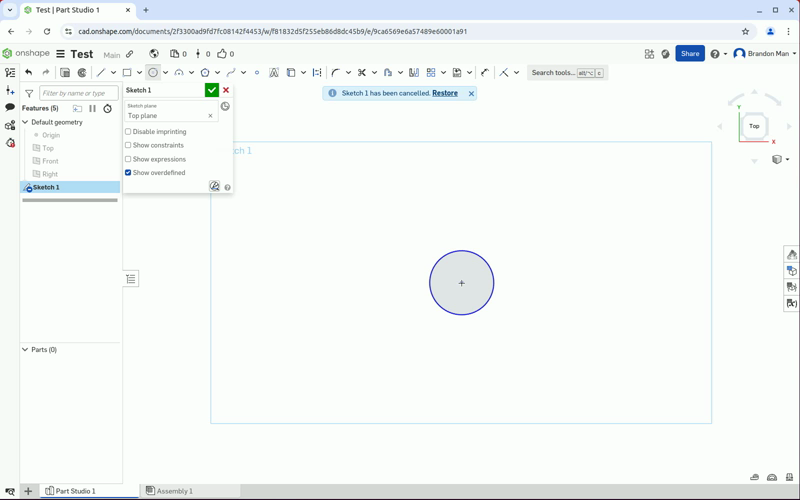
click(461, 282)
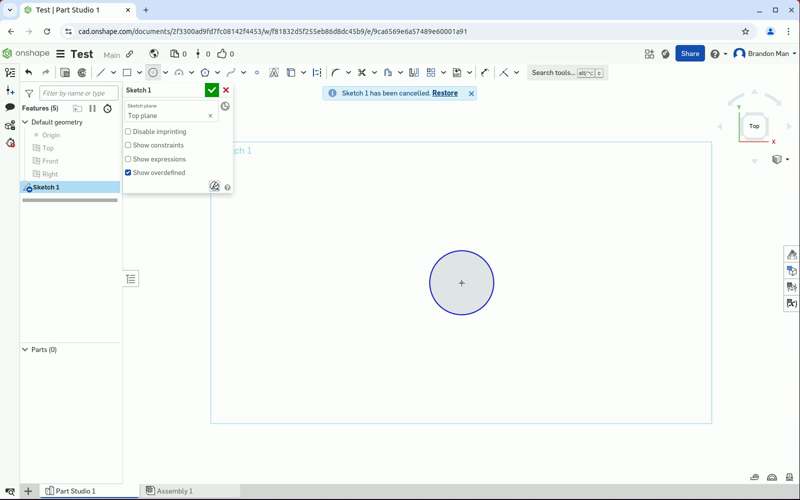
key_up(shift)
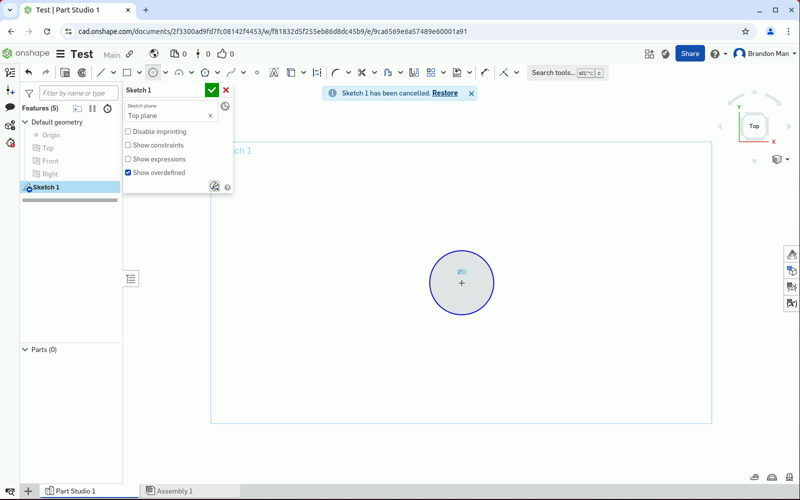
mouse_move(476, 282)
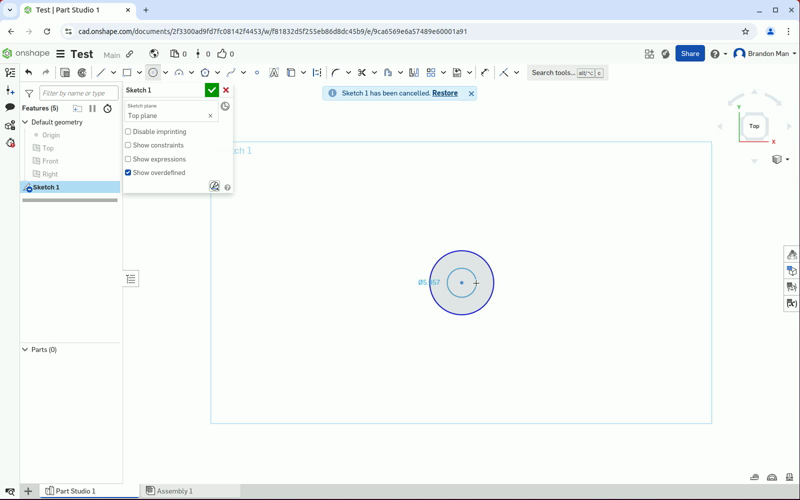
click(476, 282)
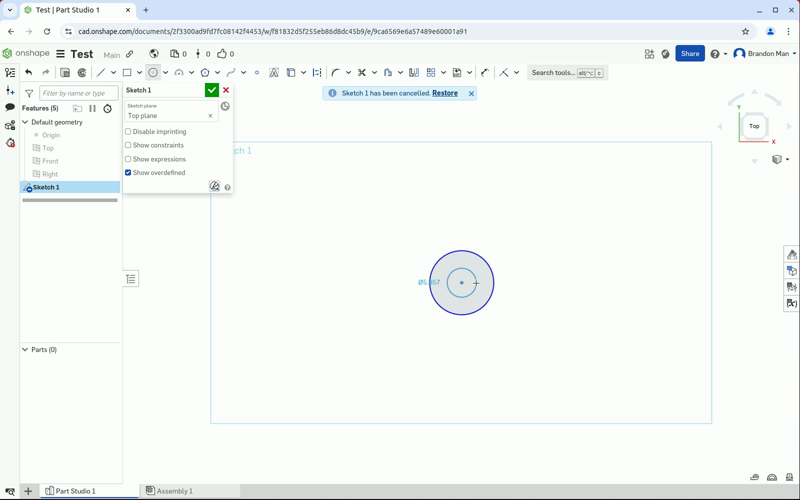
key(esc)
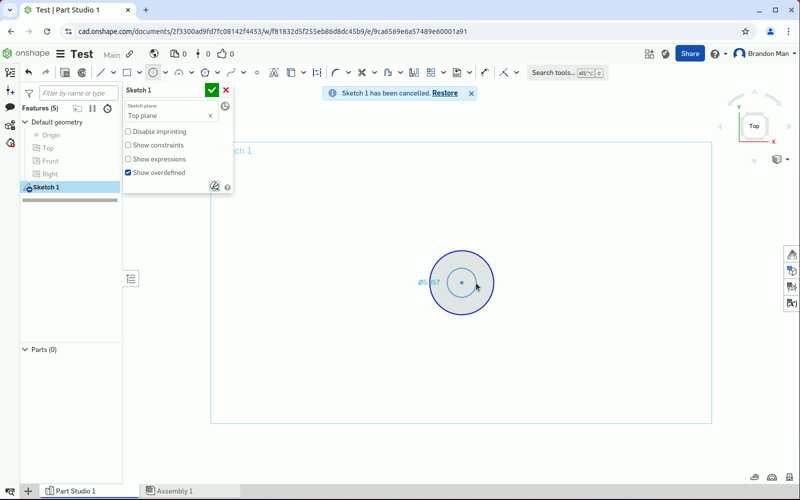
mouse_move(434, 290)
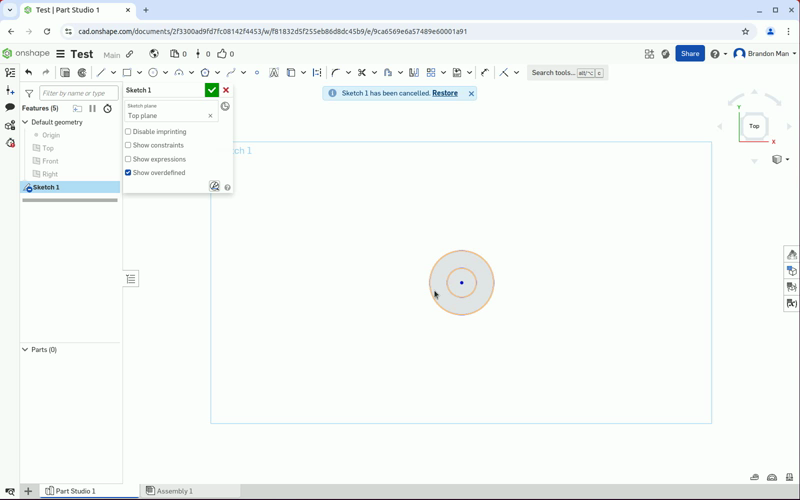
click(434, 290)
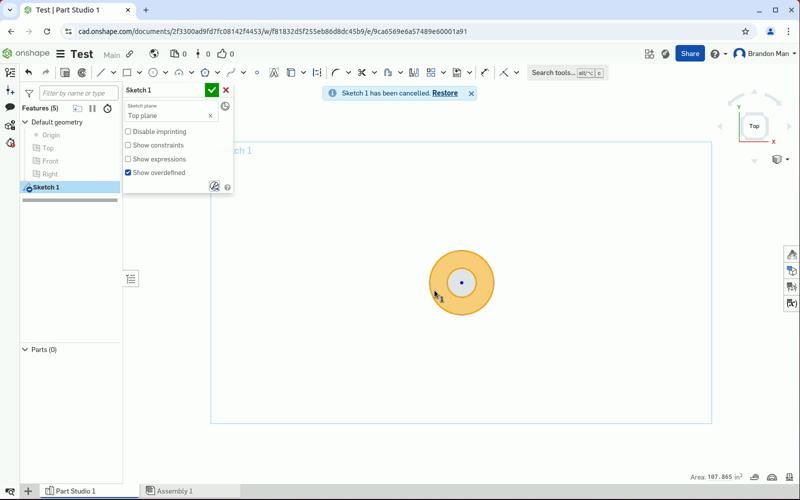
mouse_move(73, 352)
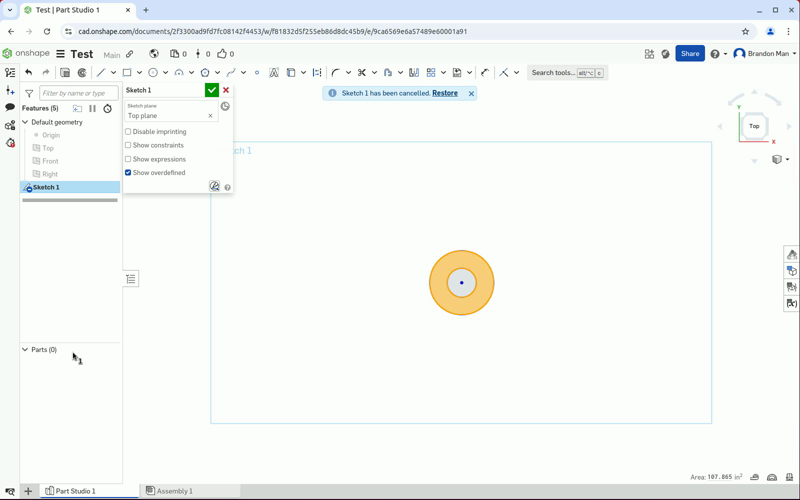
key(shift+y)
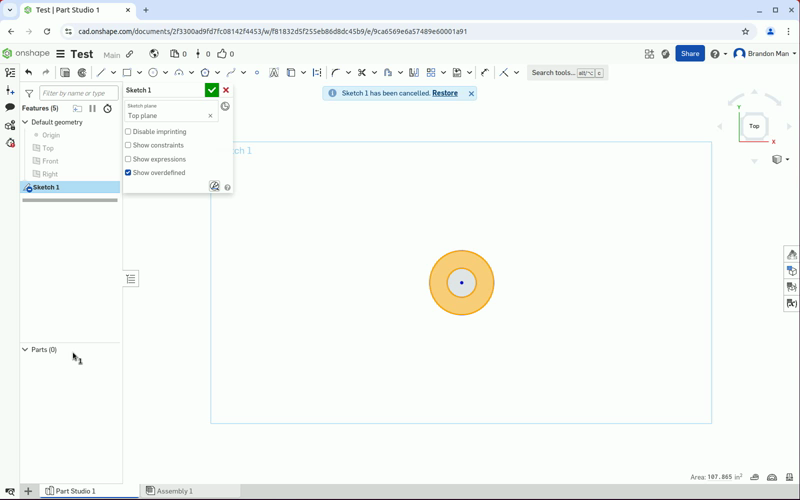
key(shift+e)
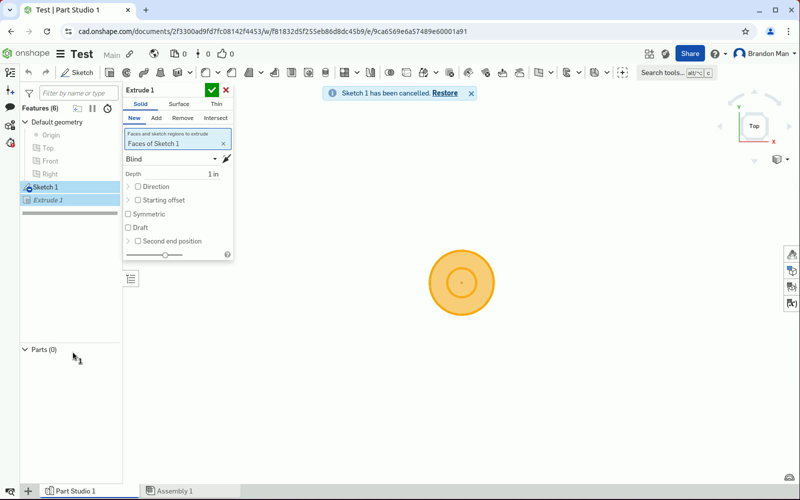
mouse_move(143, 106)
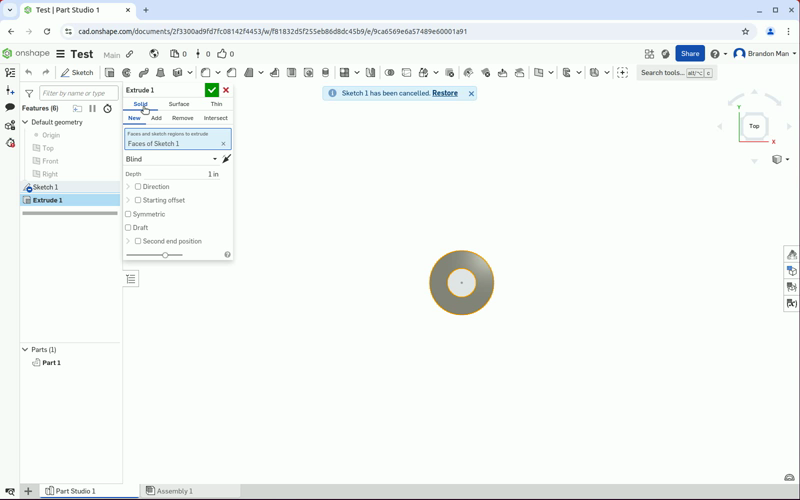
click(143, 106)
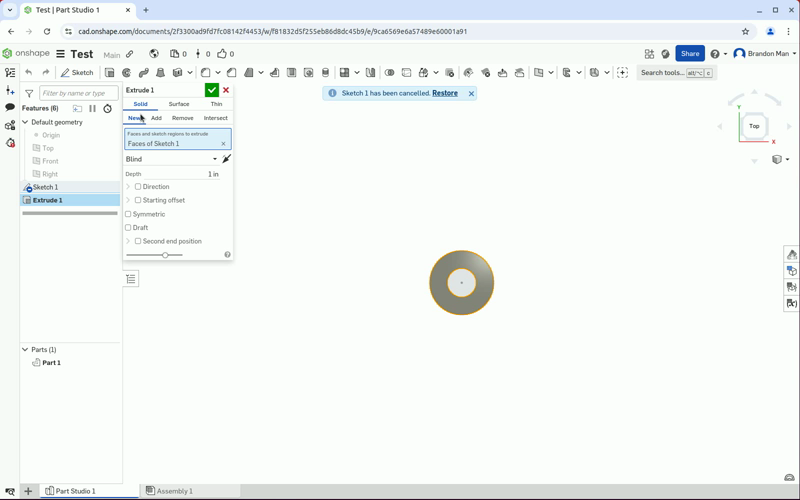
mouse_move(137, 120)
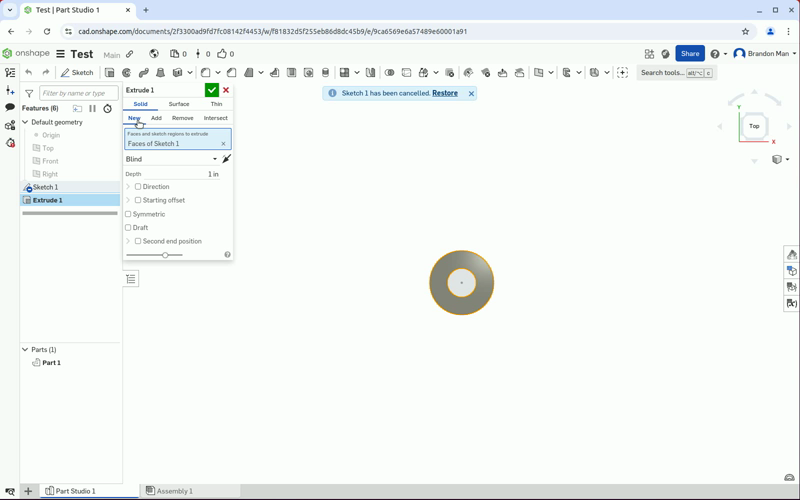
click(137, 120)
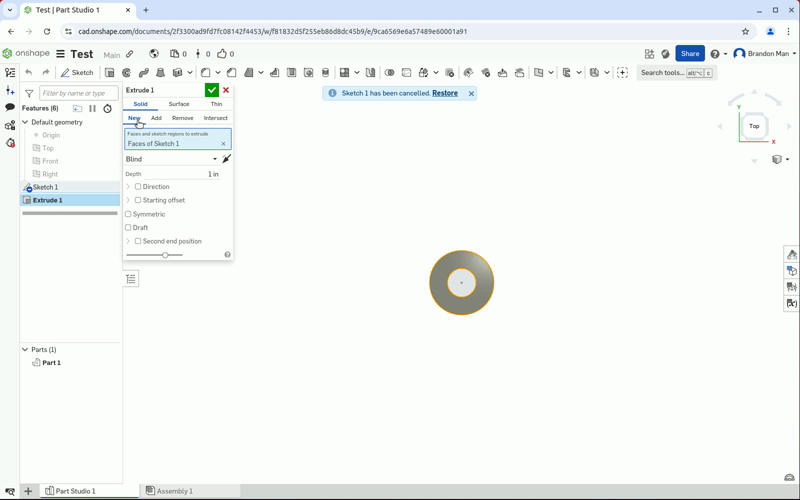
key(tab, 4)
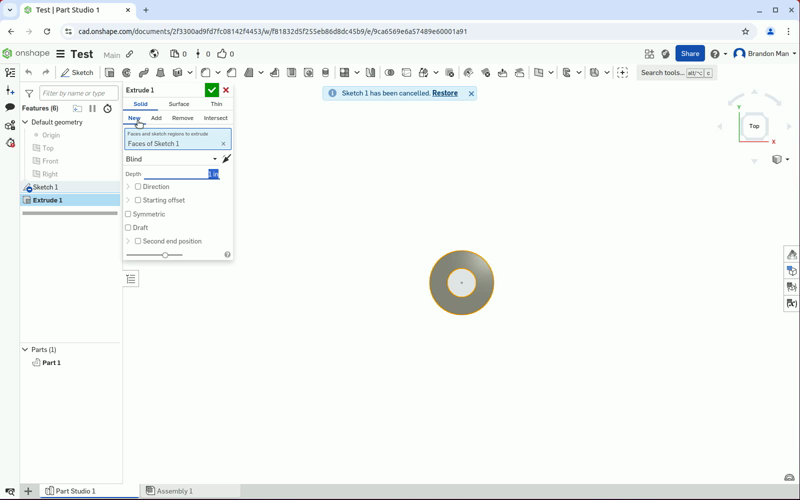
text(23.108)
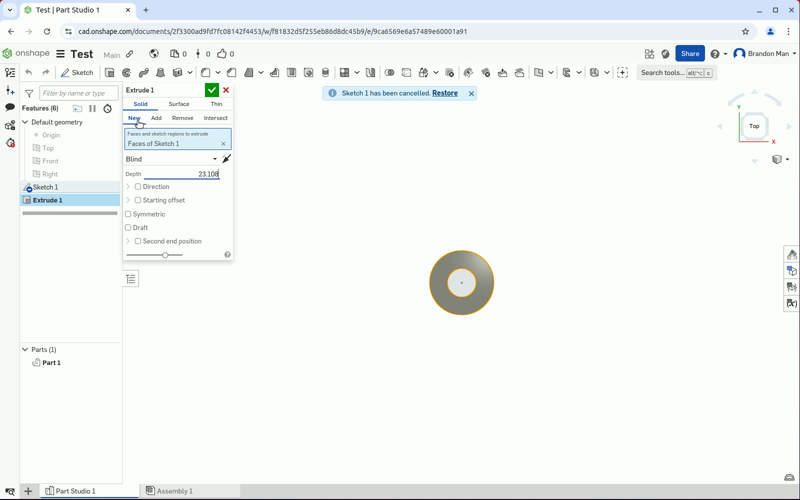
key(enter)
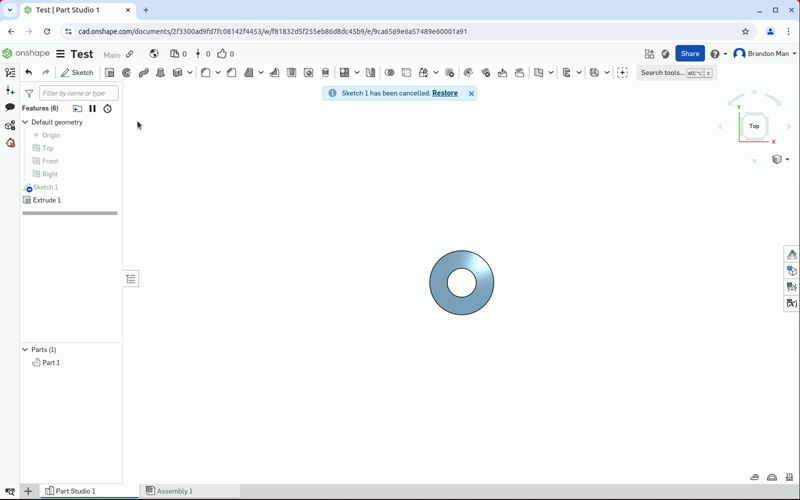
key(shift+h)
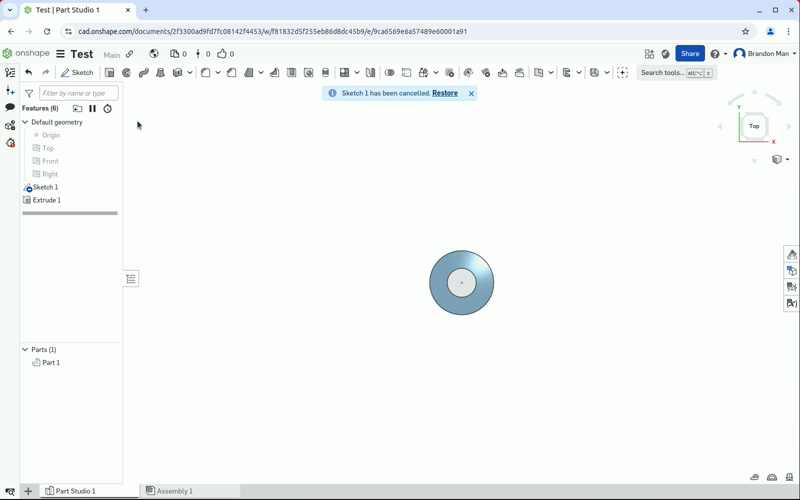
key(shift+h)
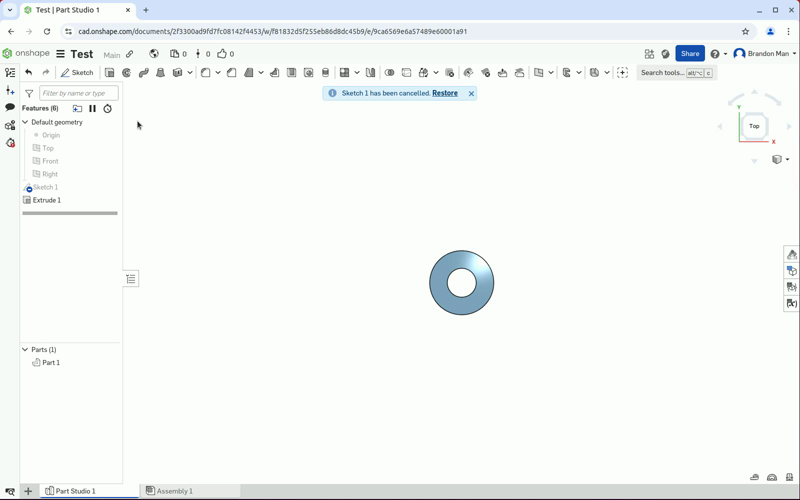
mouse_move(73, 189)
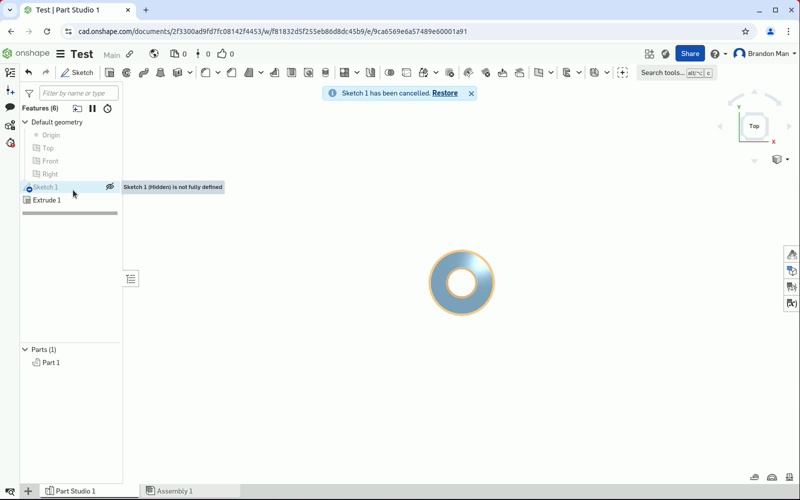
click(73, 189)
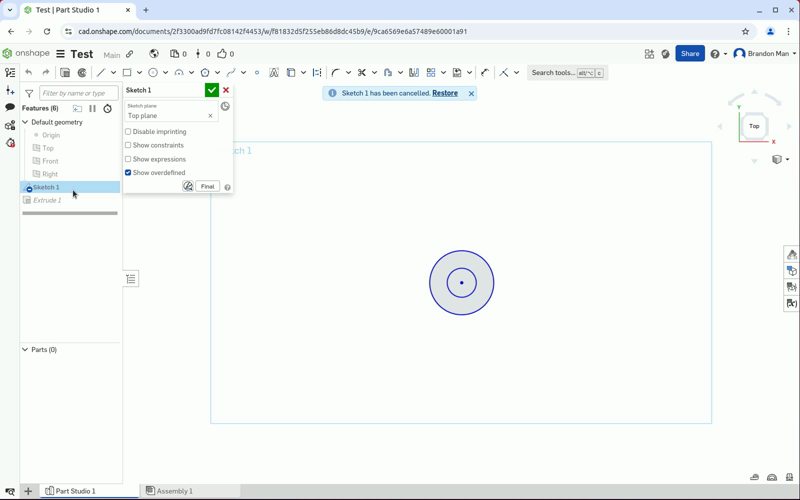
mouse_move(229, 92)
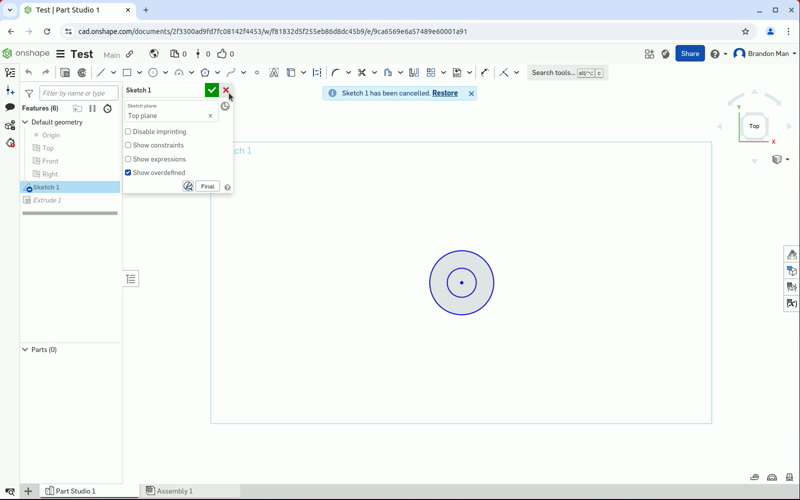
click(229, 92)
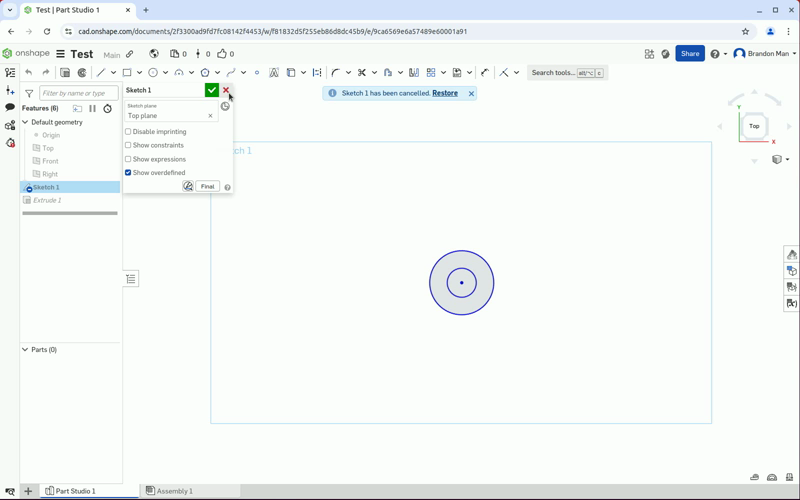
key(shift+s)
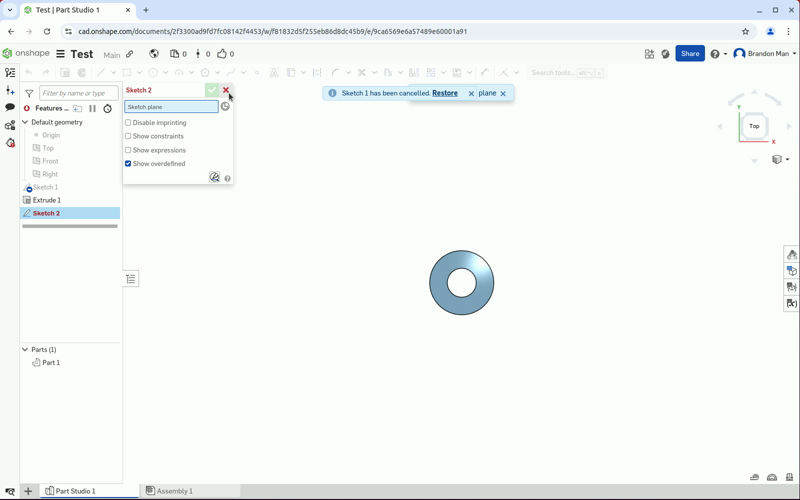
mouse_move(73, 150)
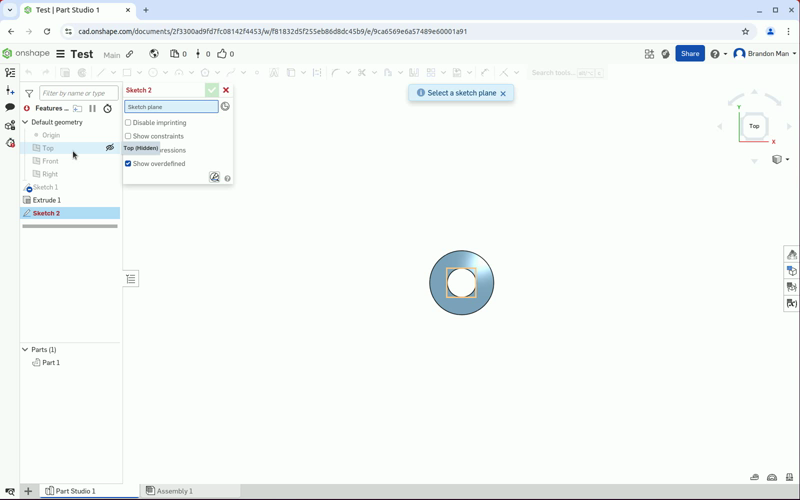
click(73, 150)
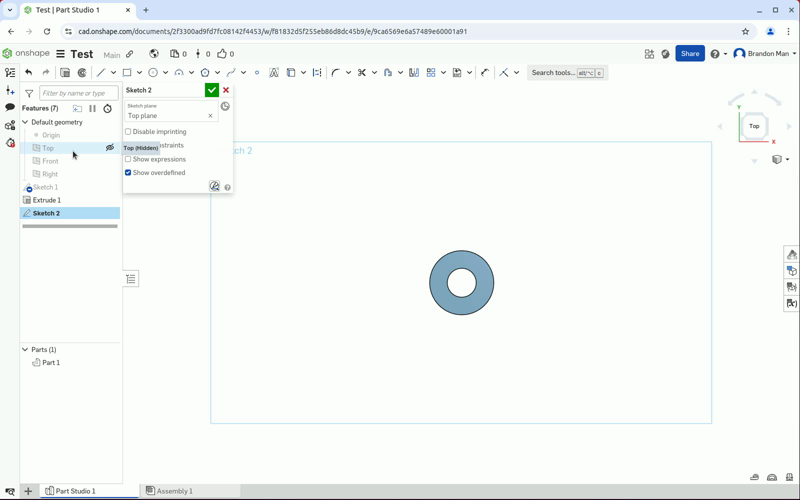
mouse_move(73, 352)
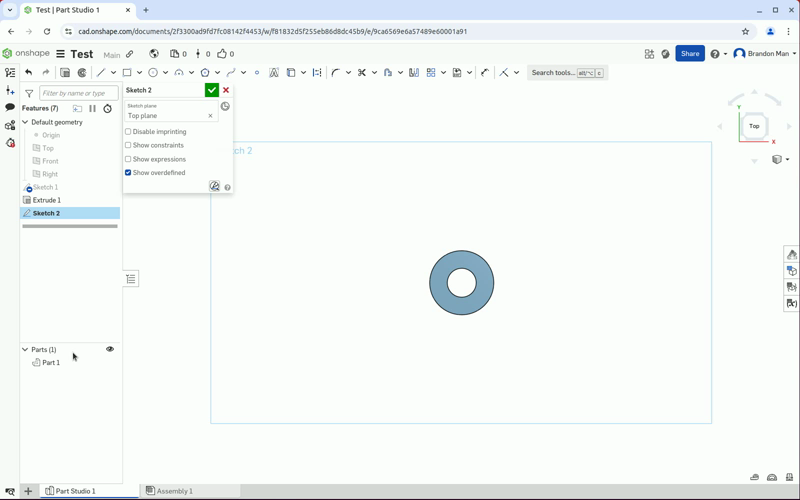
key(y)
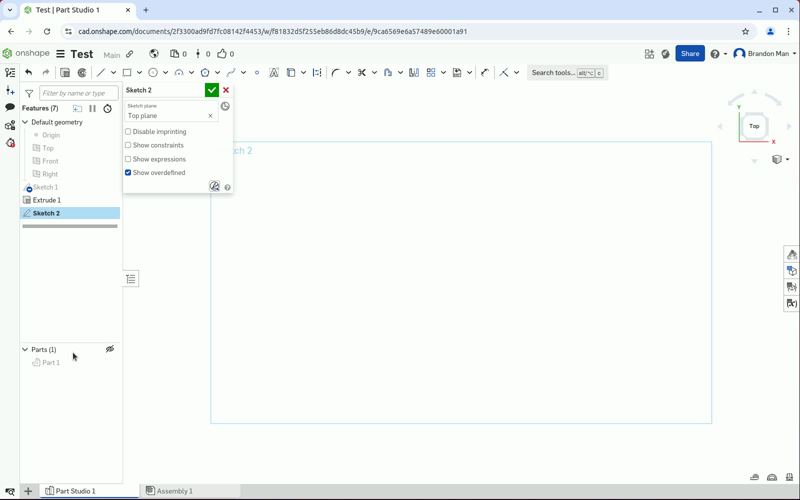
key(c)
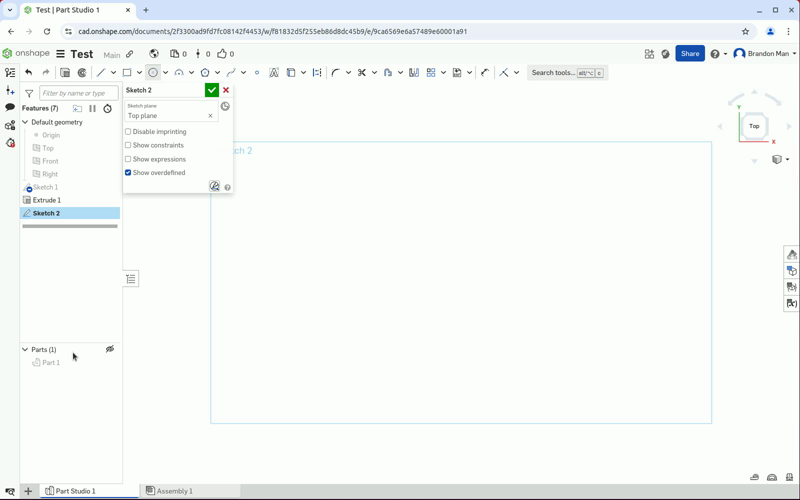
key_down(shift)
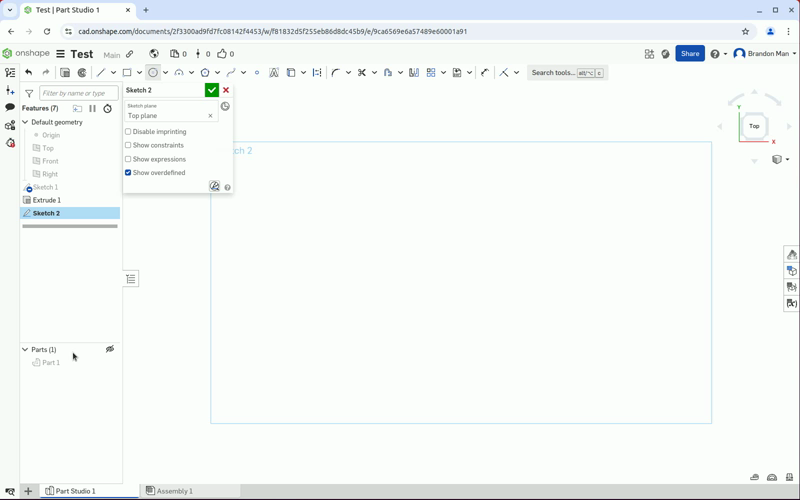
mouse_move(461, 282)
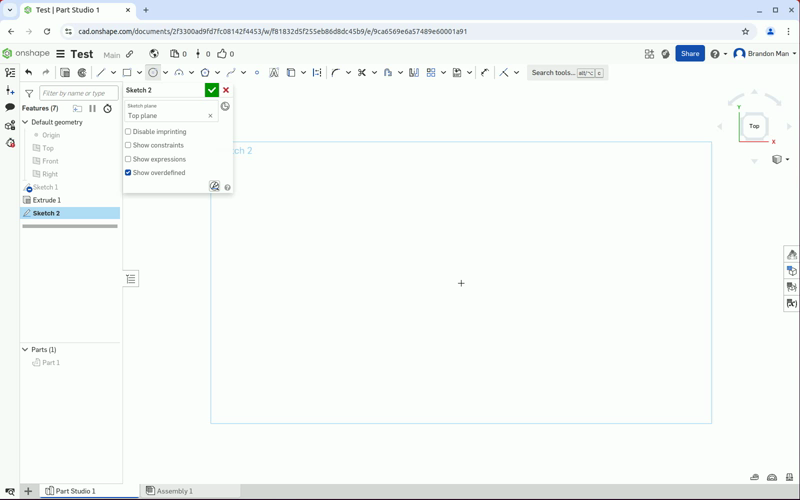
click(461, 282)
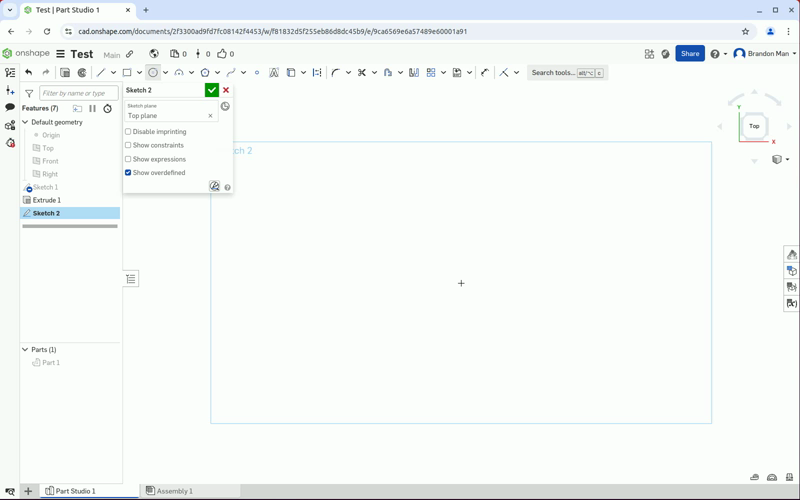
key_up(shift)
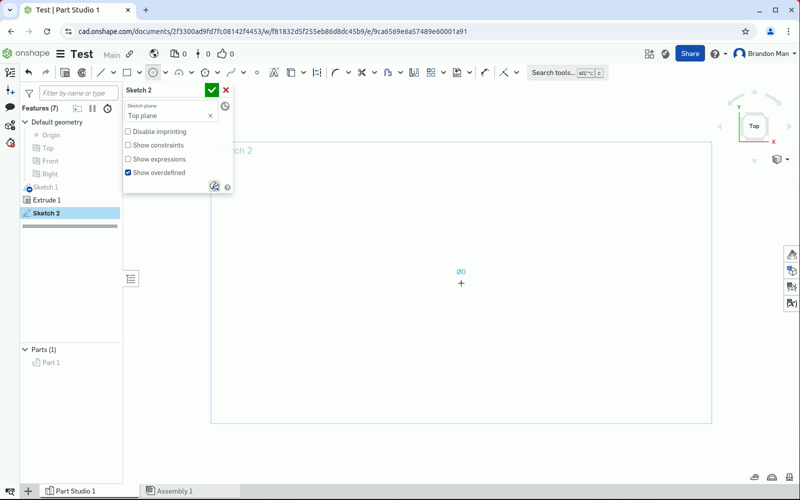
mouse_move(497, 282)
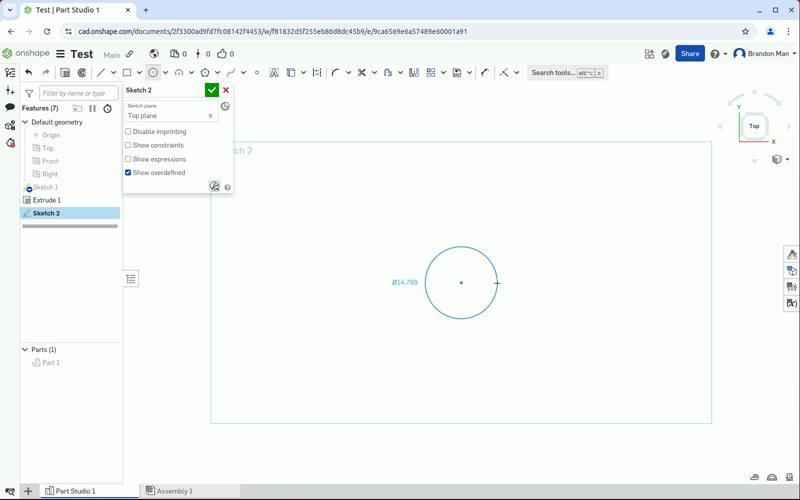
click(497, 282)
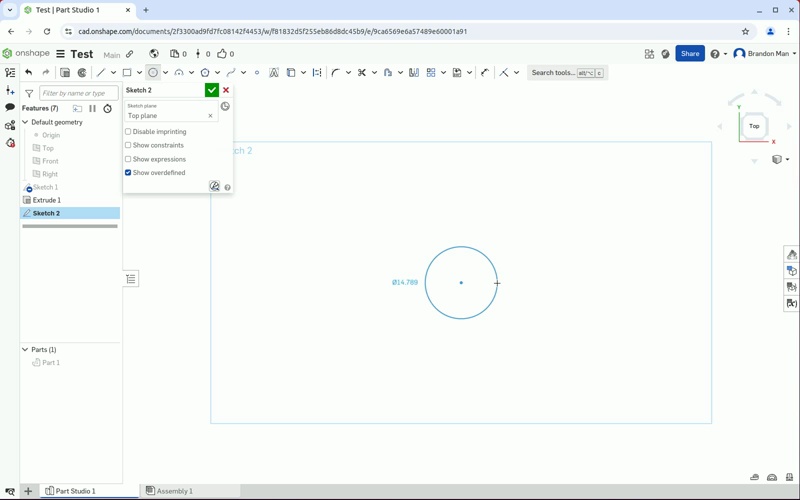
key(esc)
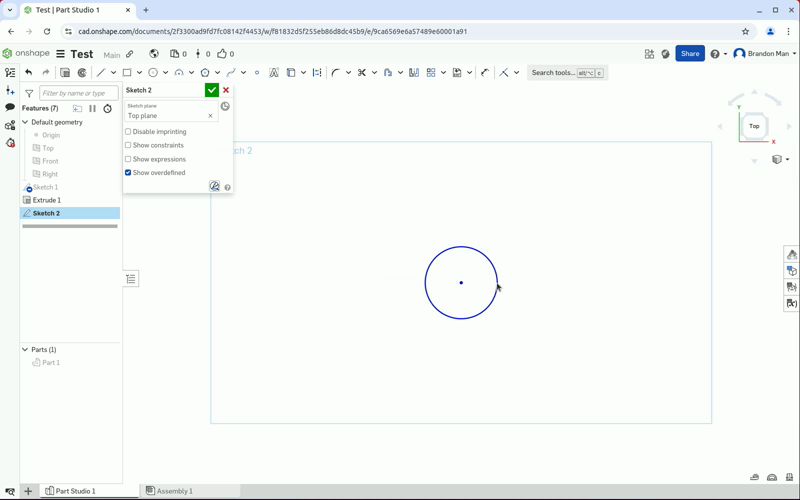
key(c)
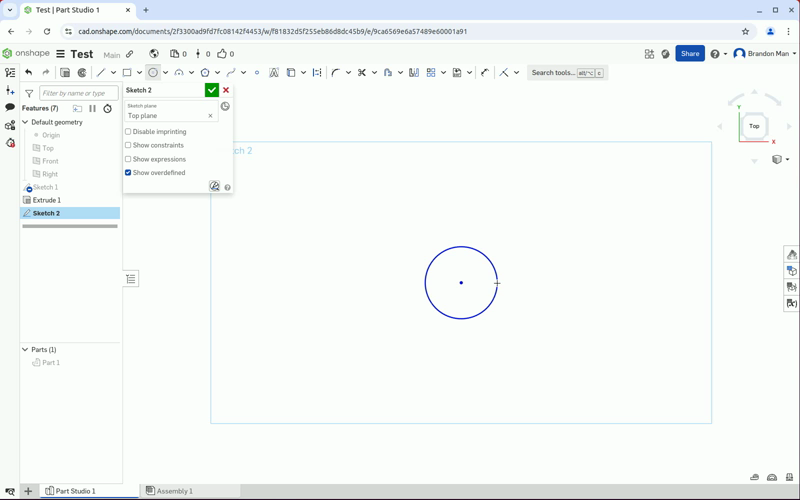
key_down(shift)
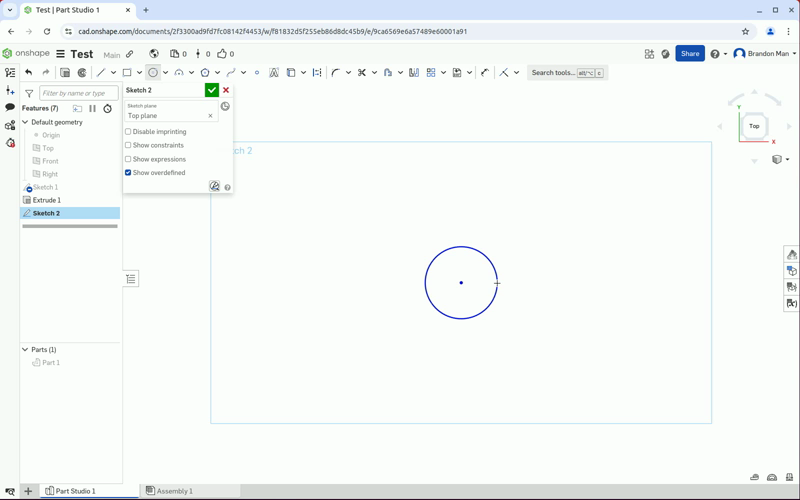
mouse_move(461, 282)
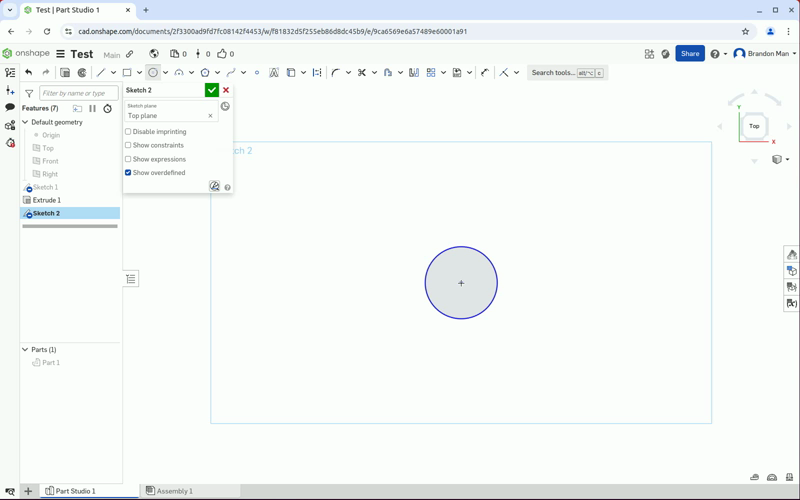
click(461, 282)
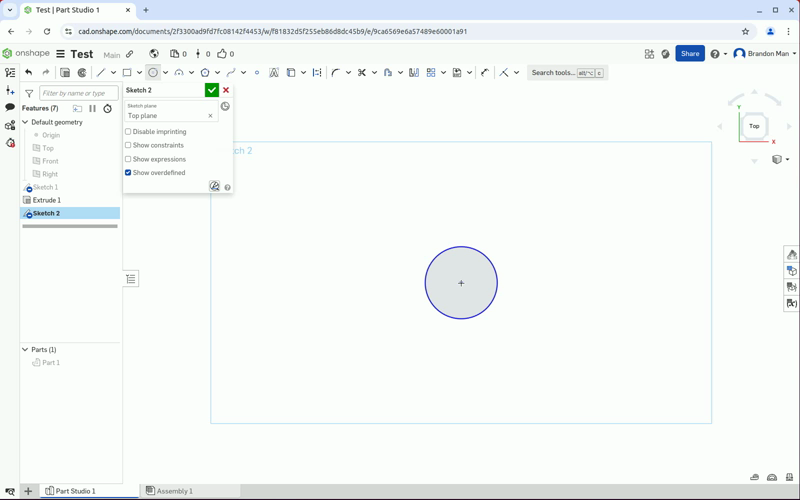
key_up(shift)
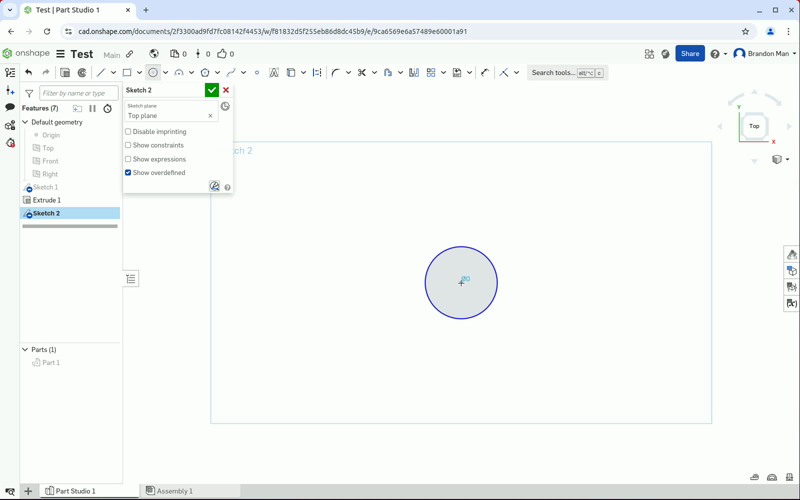
mouse_move(492, 282)
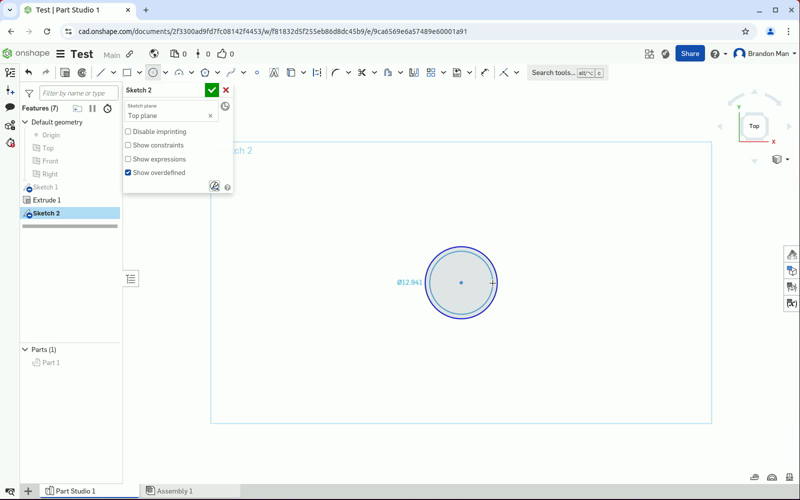
click(492, 282)
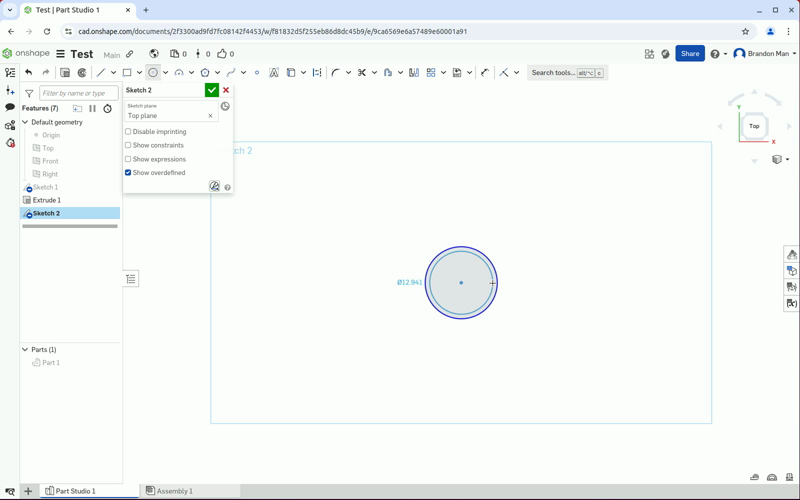
key(esc)
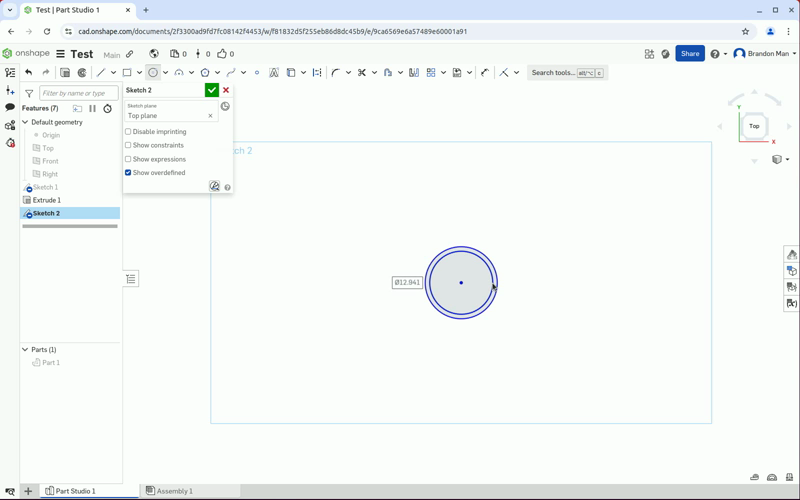
mouse_move(427, 276)
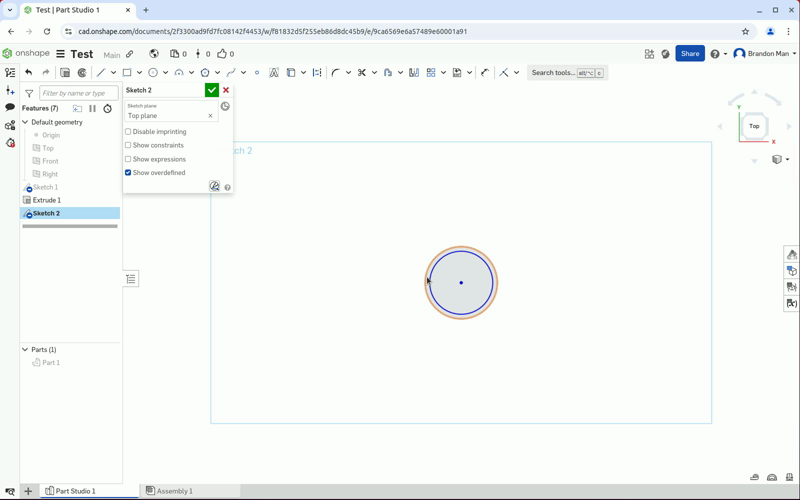
scroll(6)
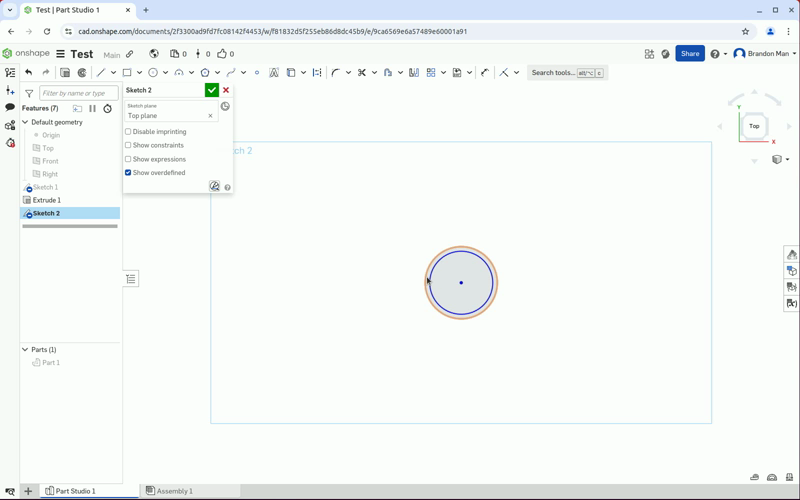
scroll(6)
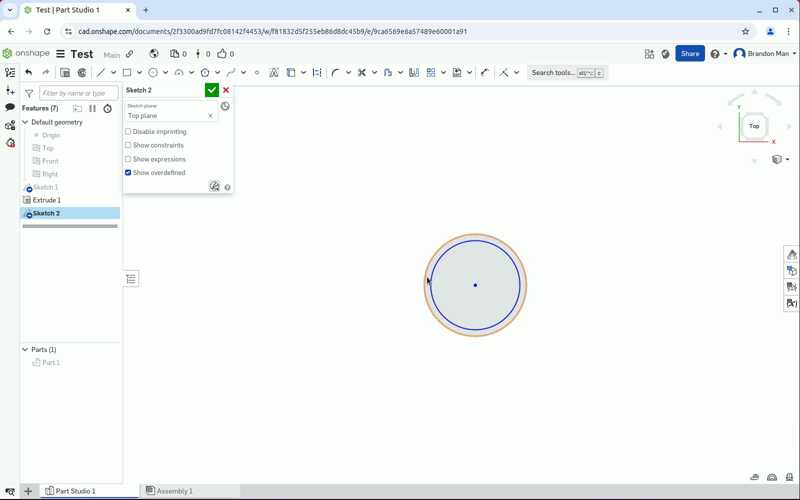
scroll(6)
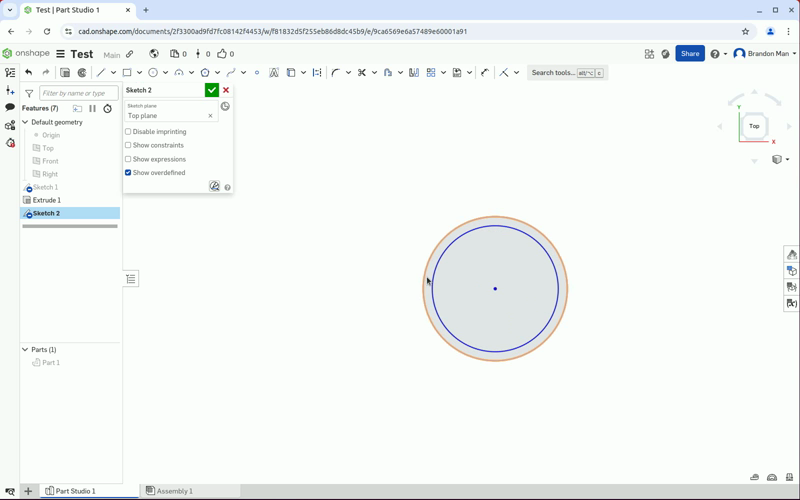
scroll(6)
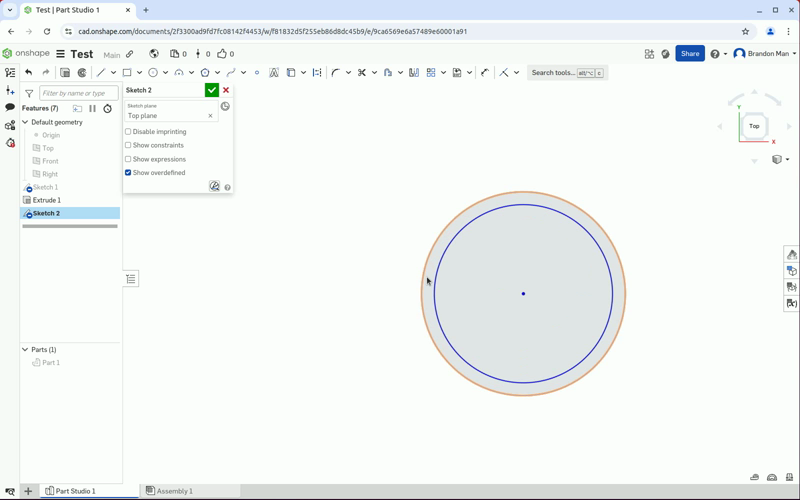
scroll(6)
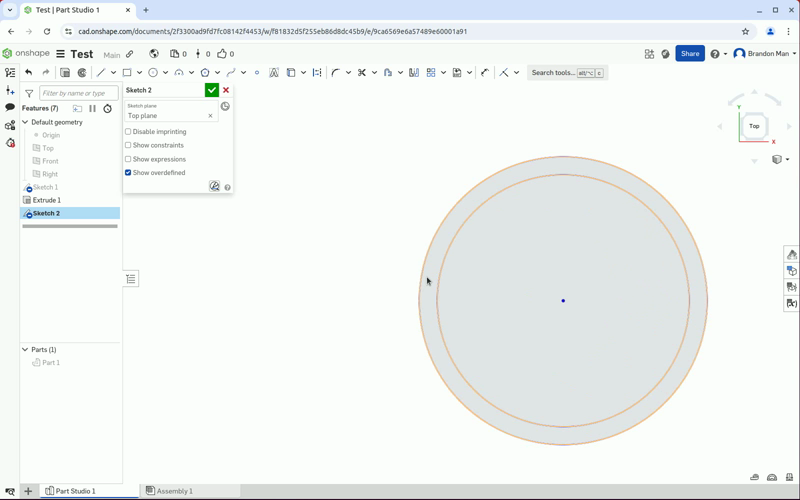
scroll(6)
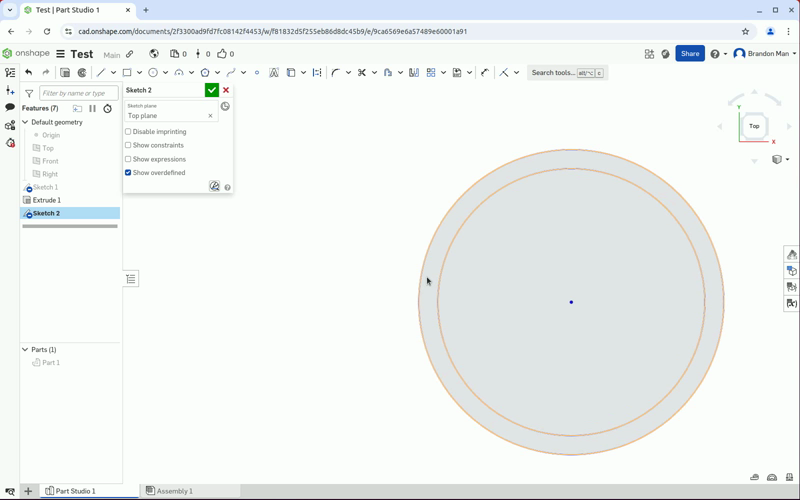
scroll(6)
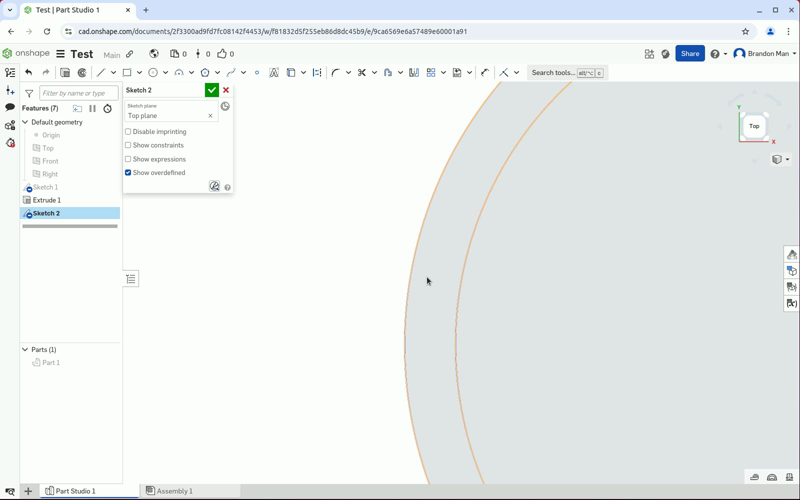
click(427, 276)
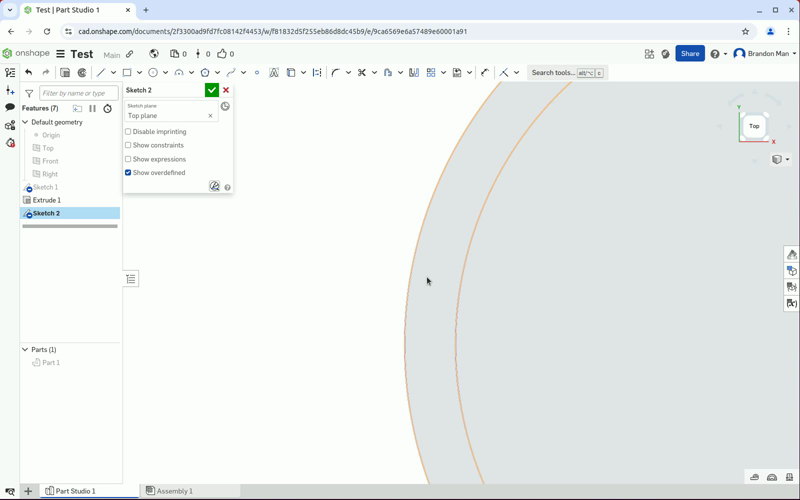
scroll(-6)
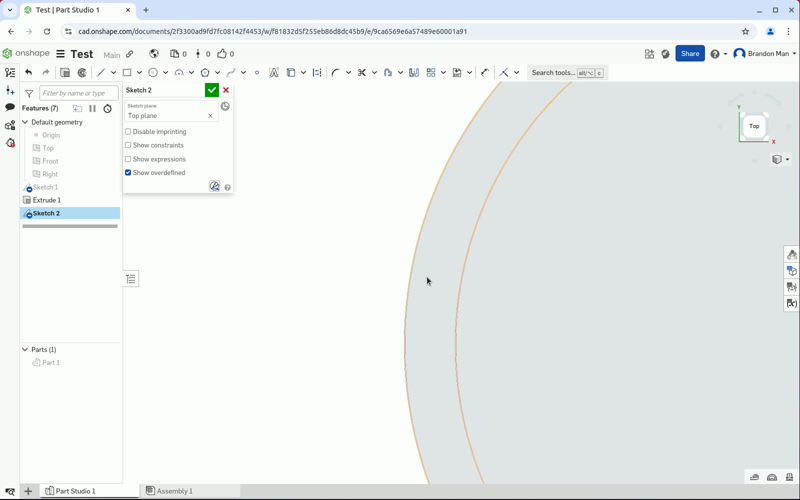
scroll(-6)
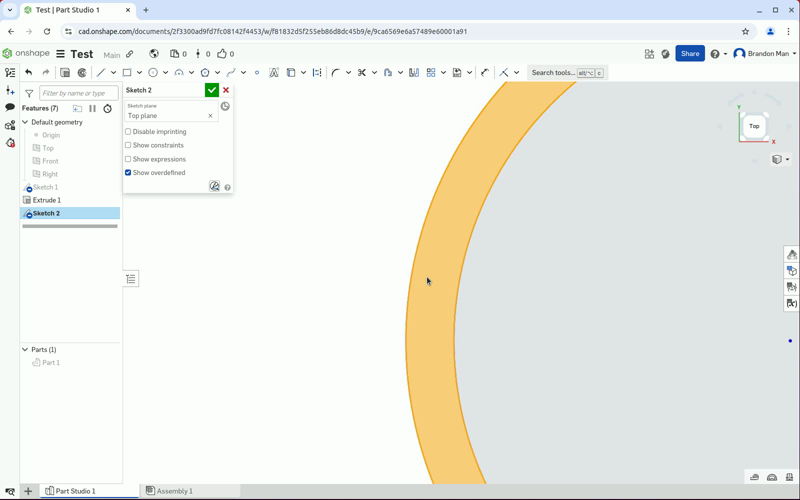
scroll(-6)
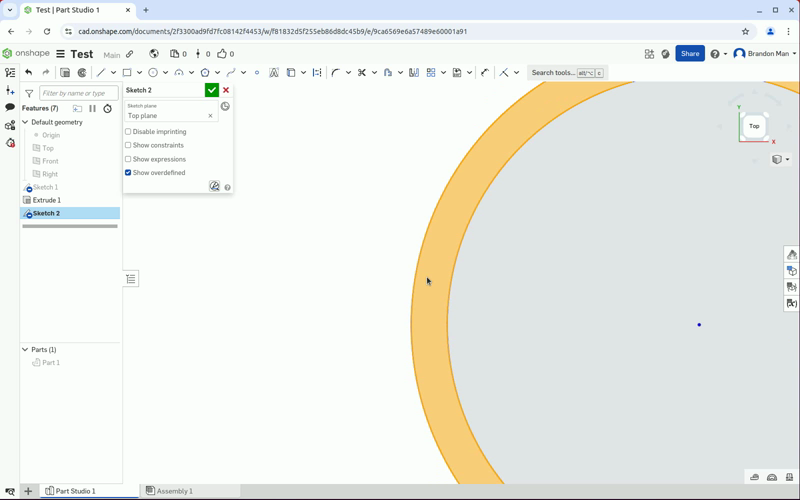
scroll(-6)
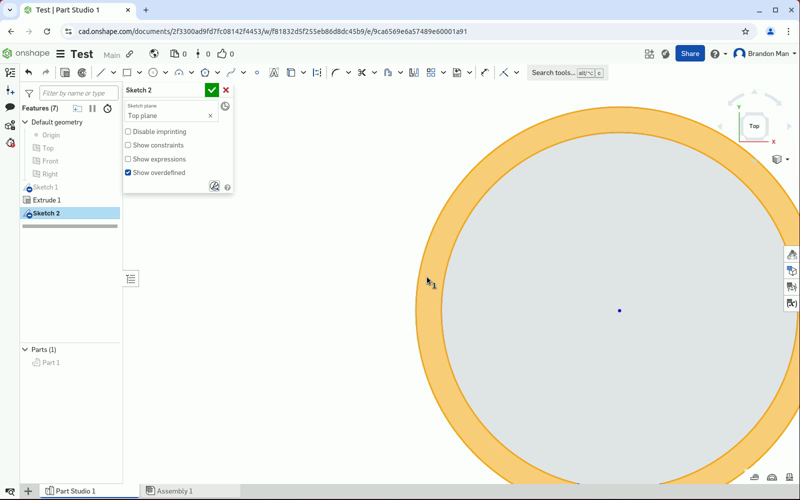
scroll(-6)
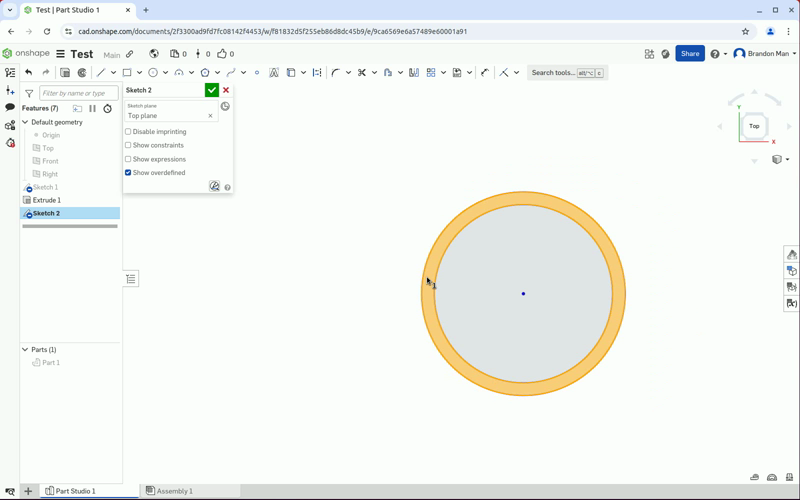
scroll(-6)
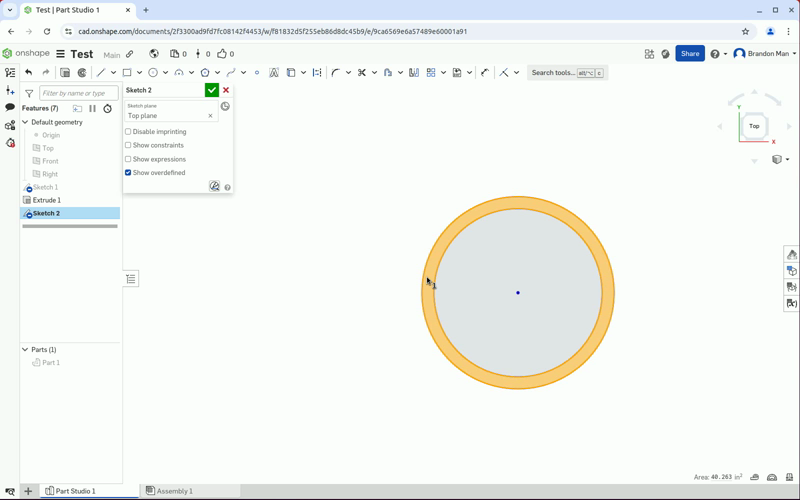
scroll(-6)
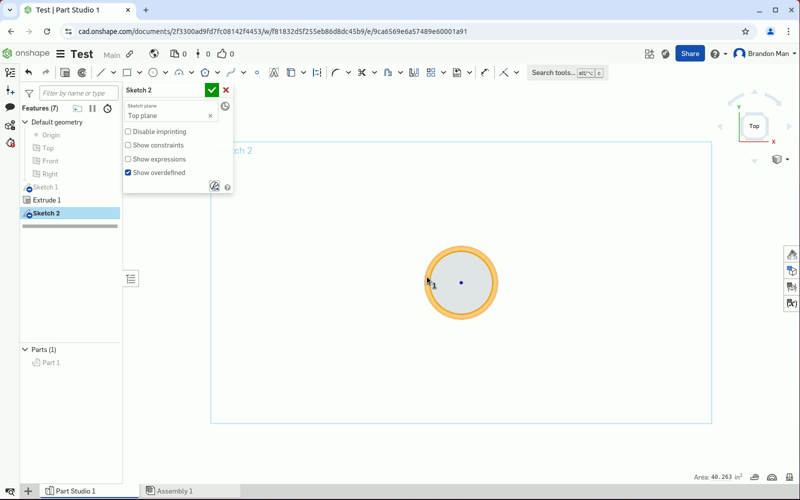
mouse_move(73, 352)
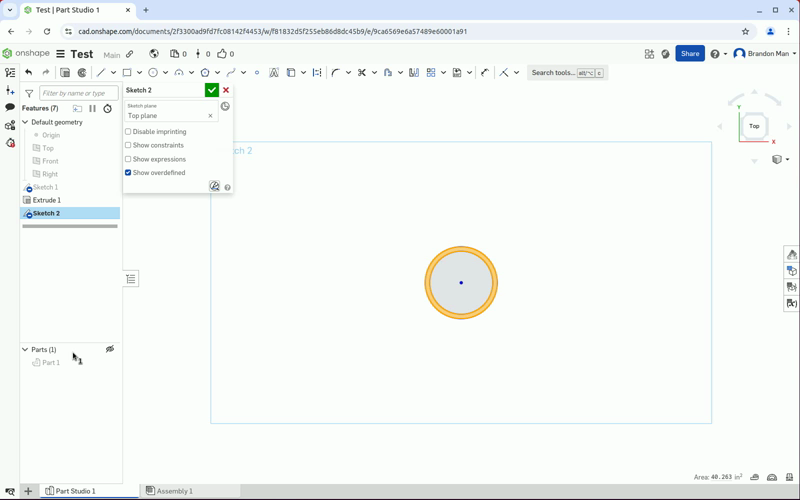
key(shift+y)
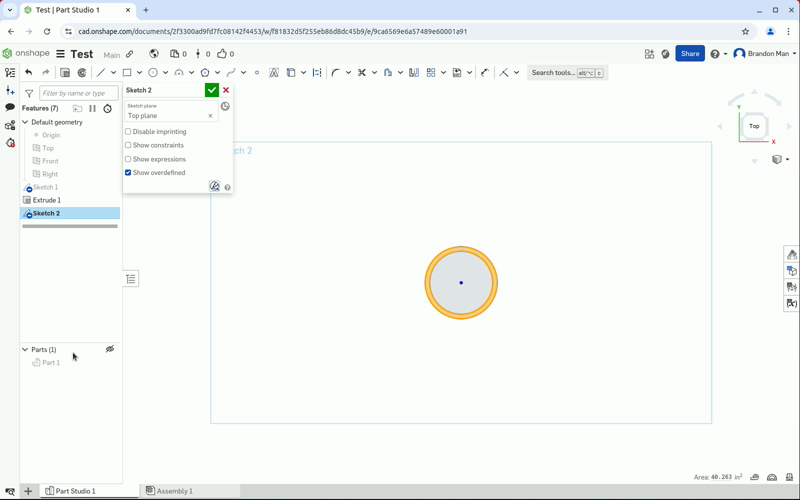
key(shift+e)
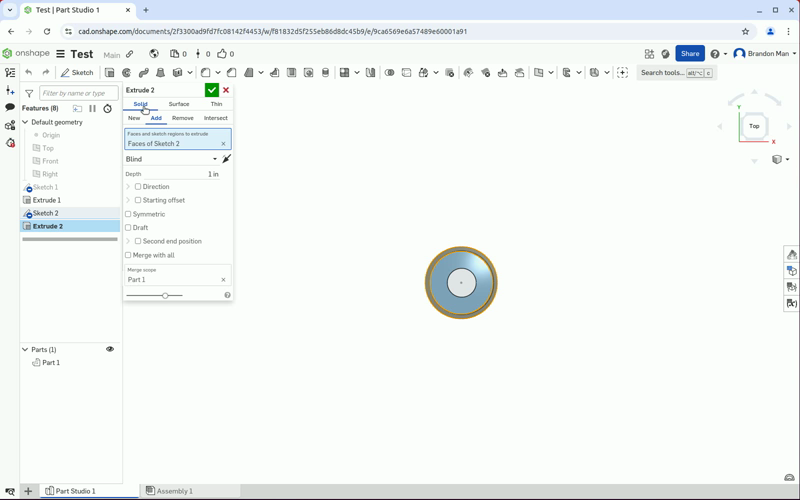
mouse_move(143, 106)
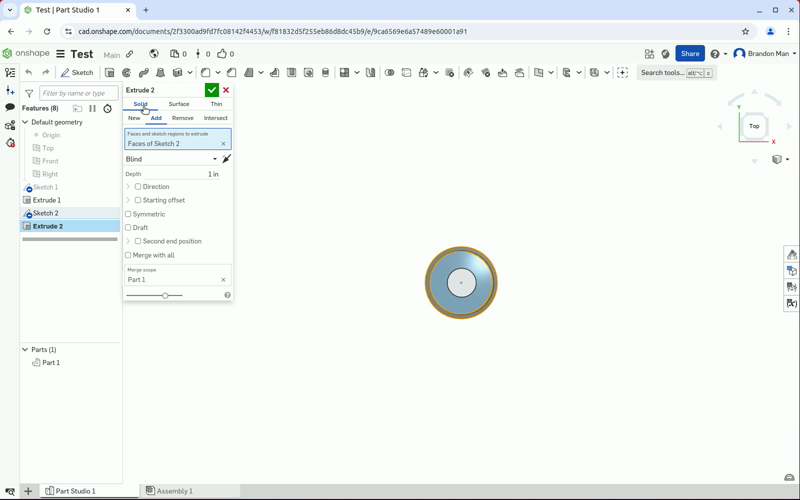
click(143, 106)
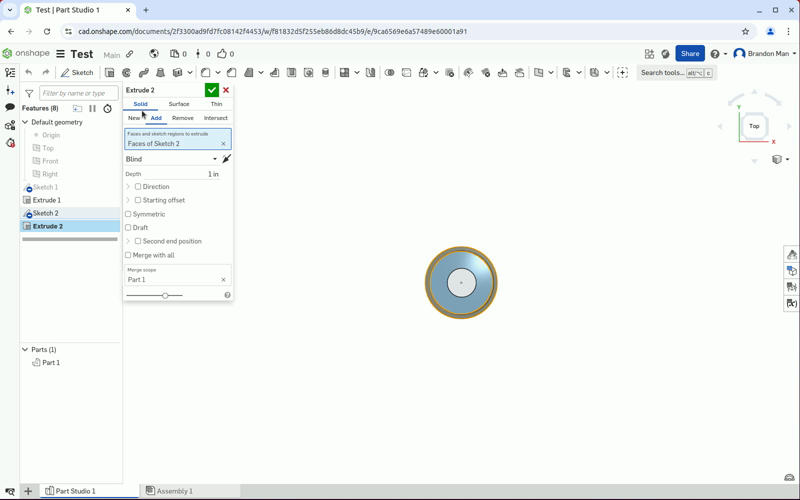
mouse_move(137, 120)
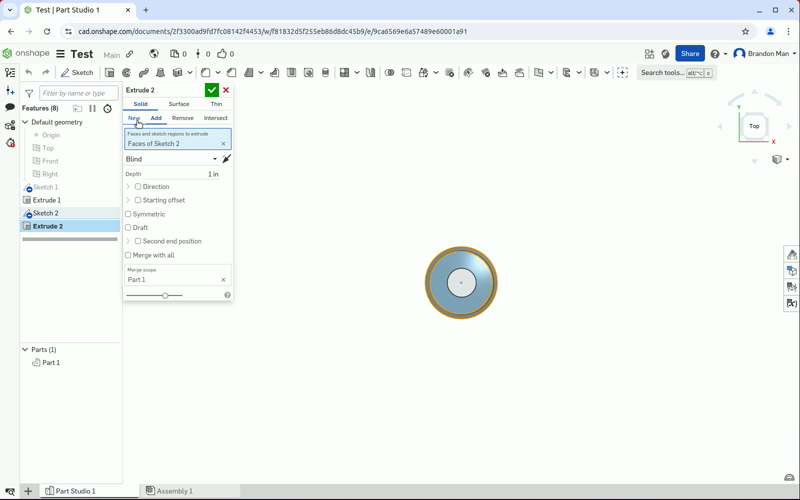
click(137, 120)
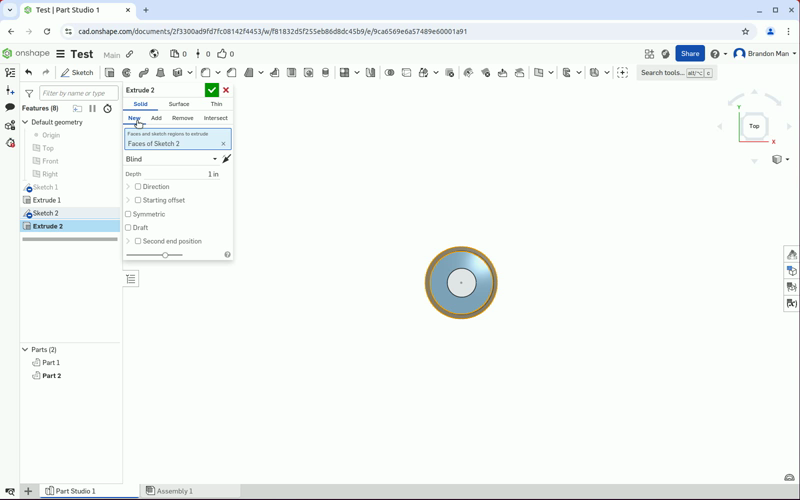
key(tab, 4)
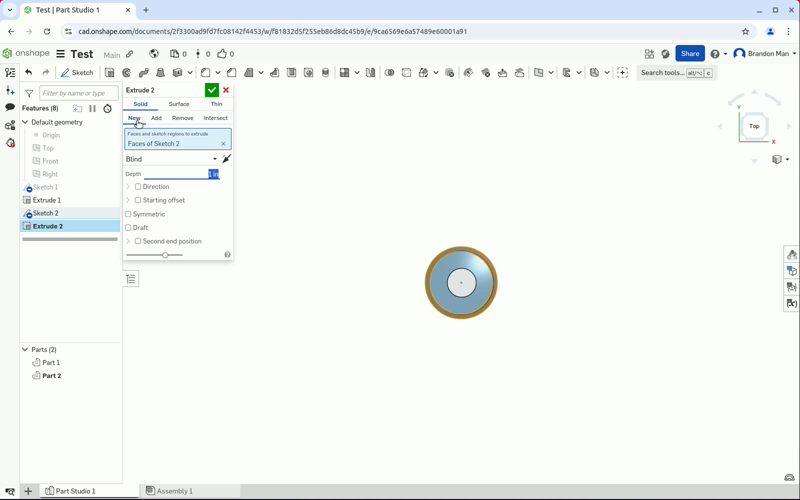
text(1.685)
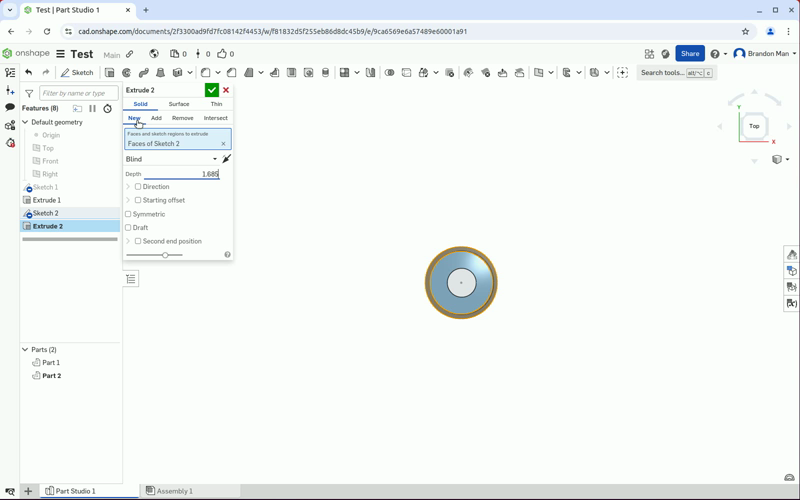
key(enter)
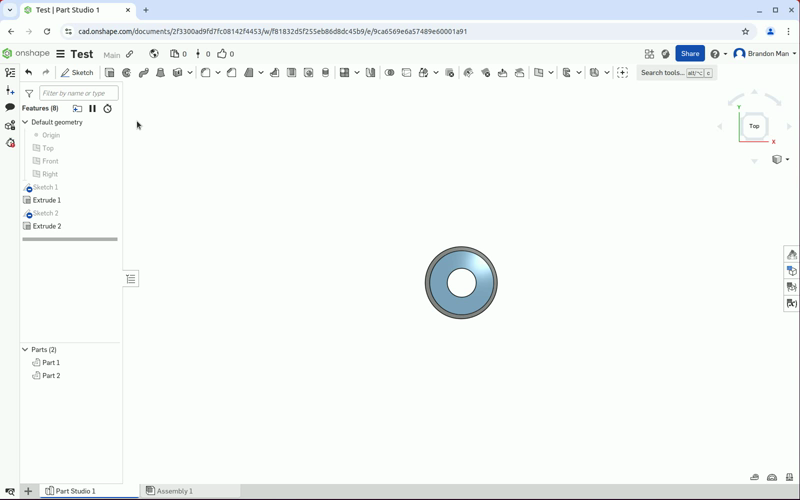
key(shift+h)
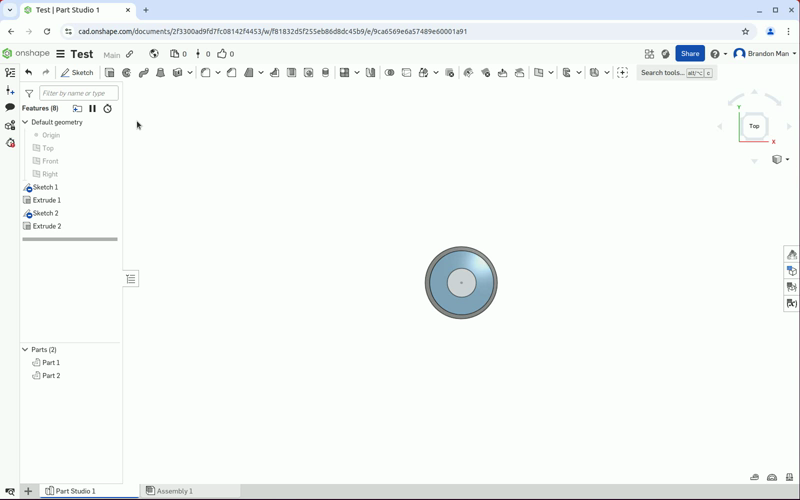
key(shift+h)
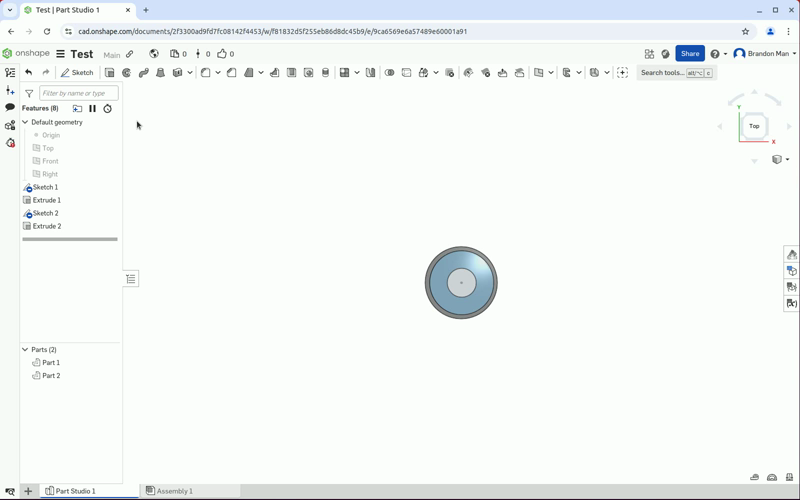
key(shift+7)
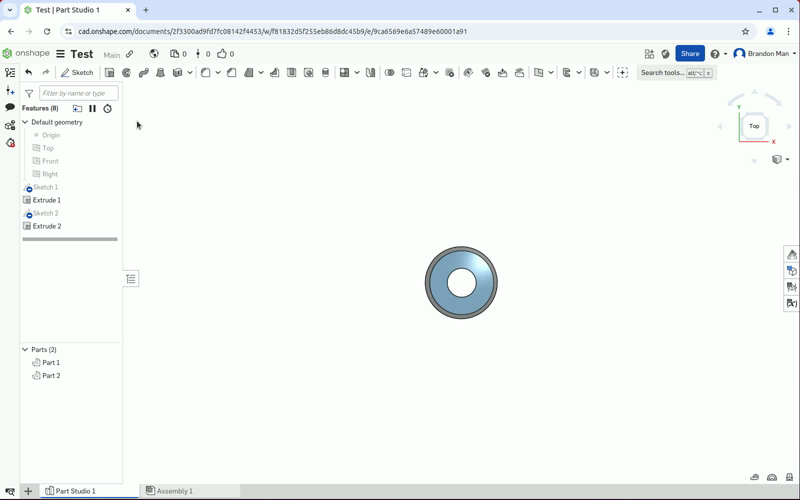
key(up, 3)
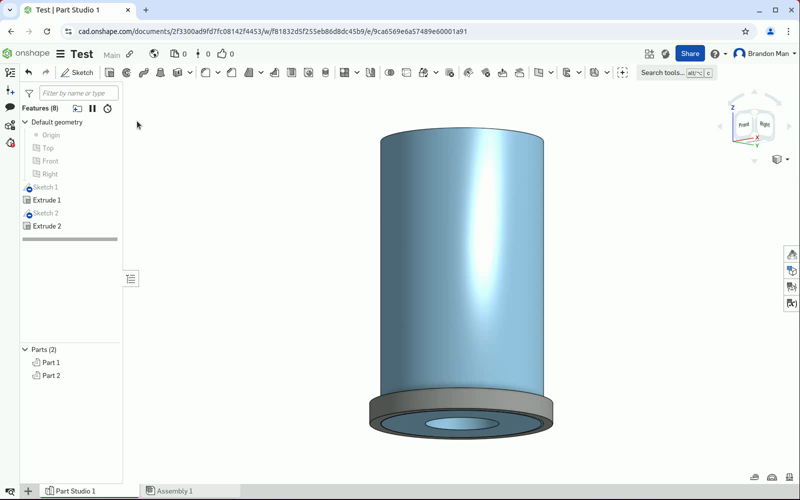
key(left, 3)
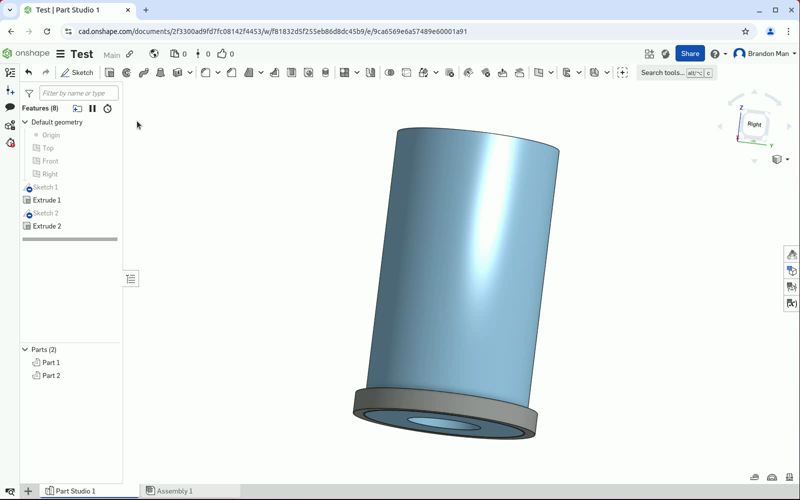
key(right, 3)
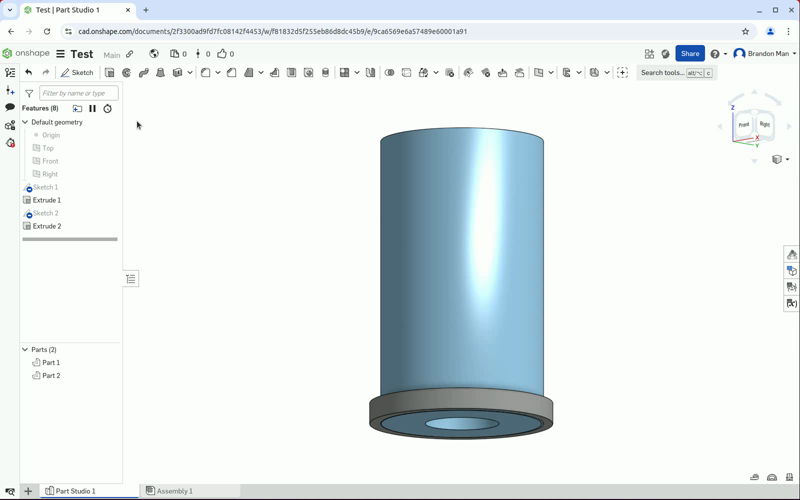
key(down, 3)
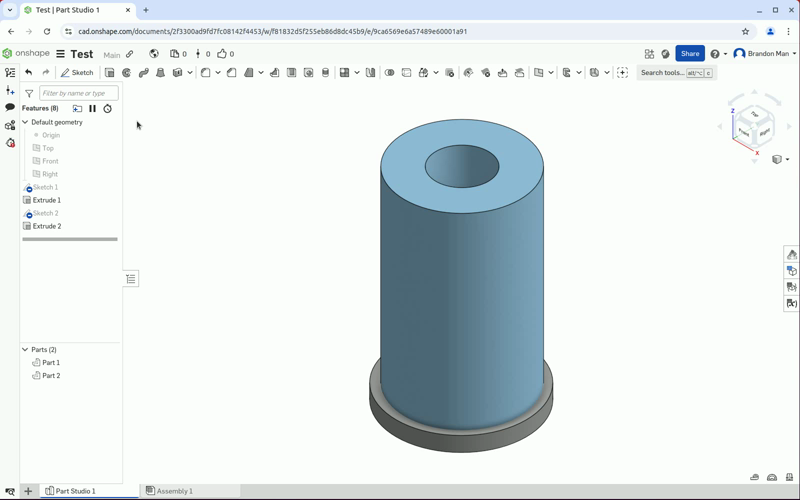
mouse_move(73, 189)
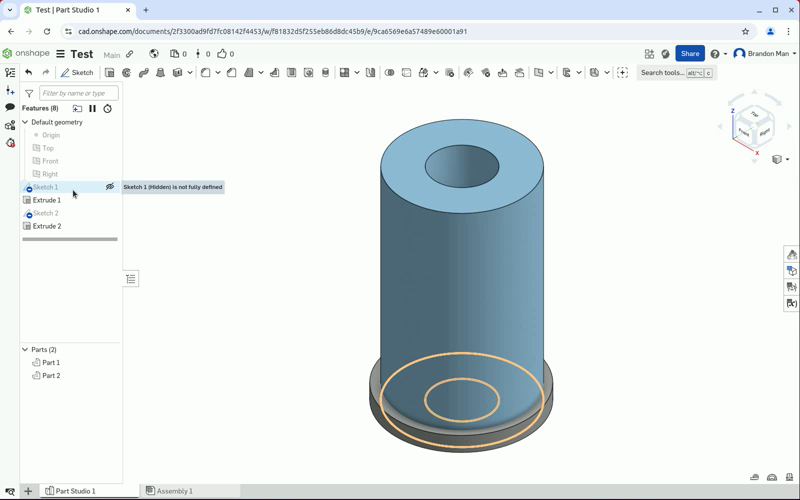
click(73, 189)